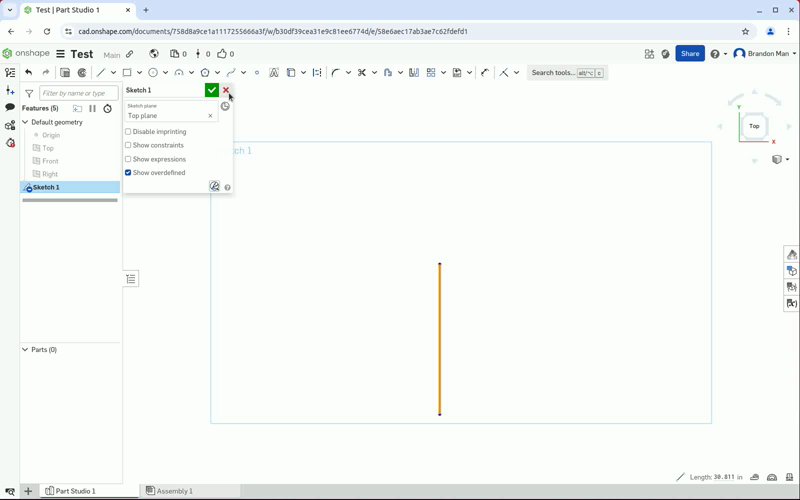
key(shift+h)
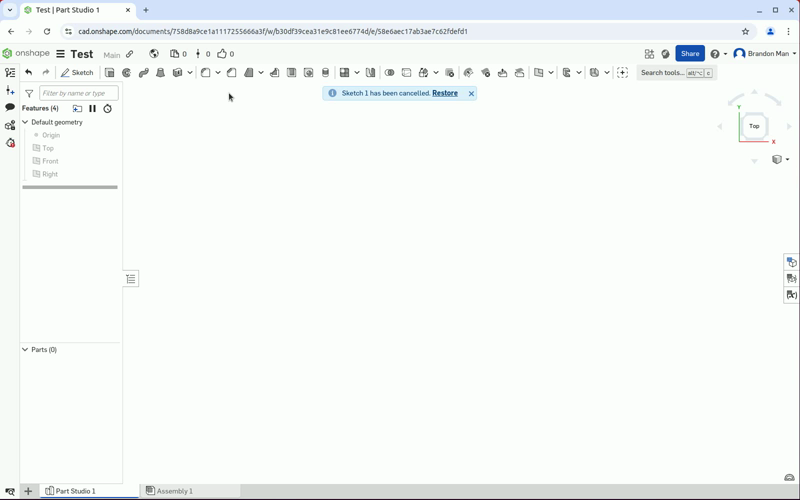
mouse_move(73, 352)
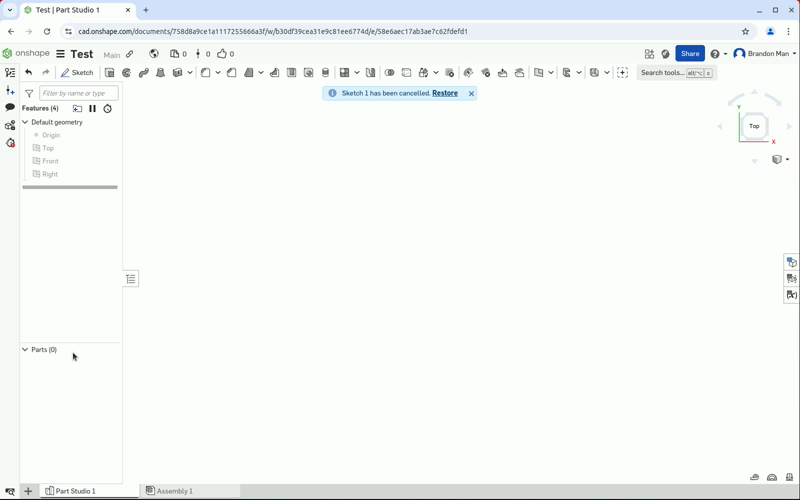
key(y)
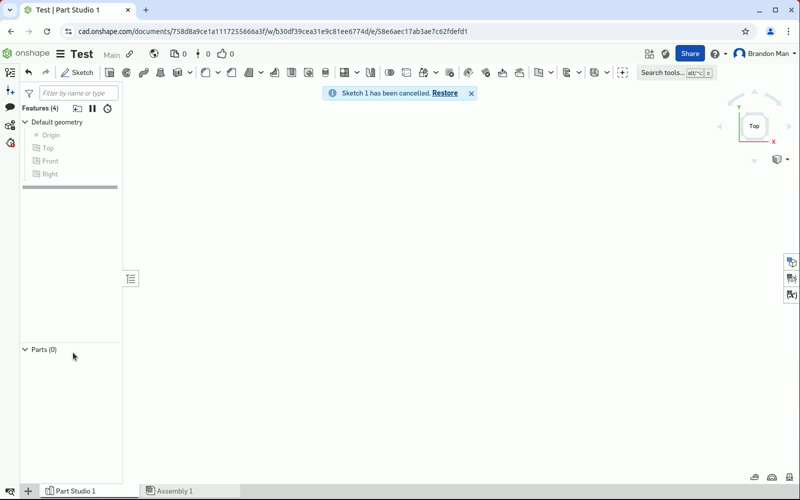
key(shift+p)
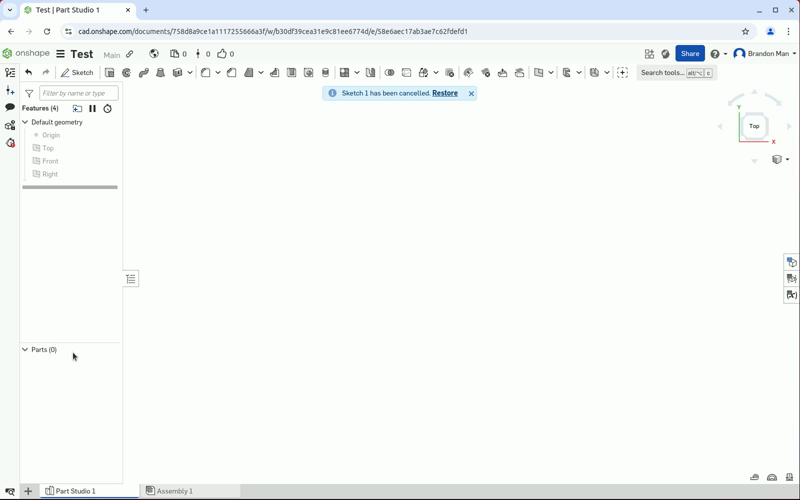
key(space)
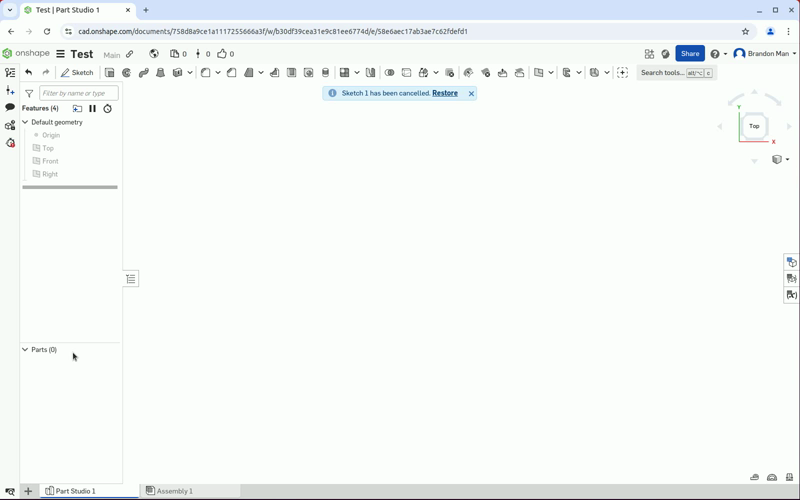
key_down(shift)
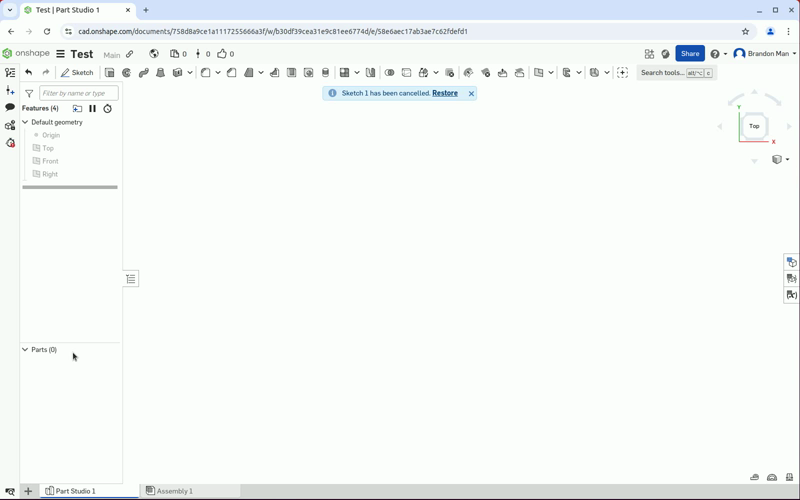
key(up)
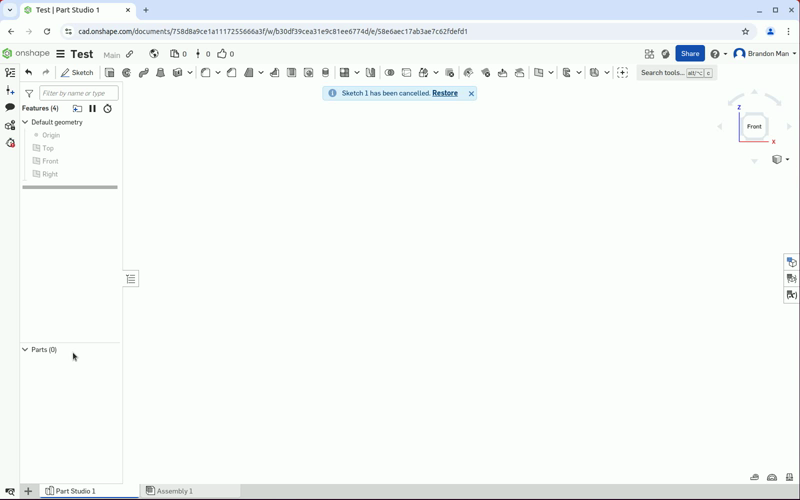
key_up(shift)
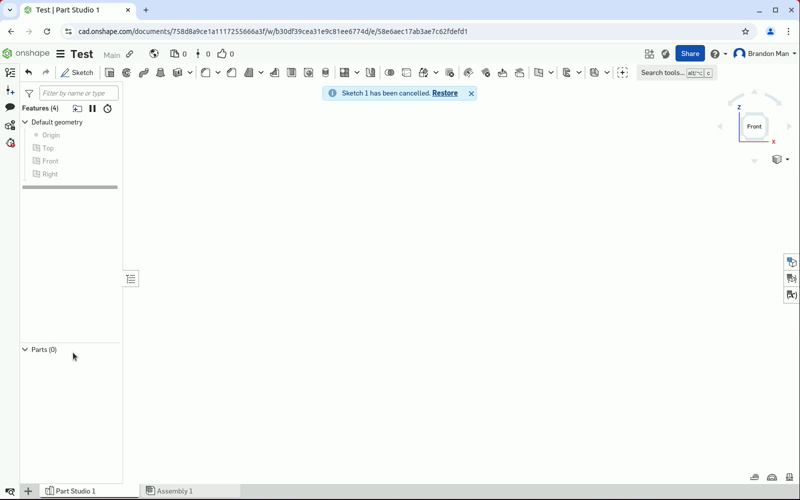
mouse_move(73, 352)
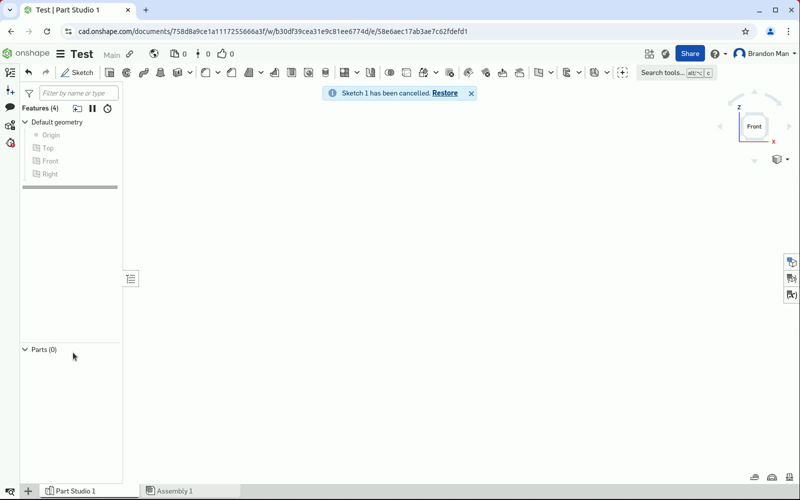
key(shift+y)
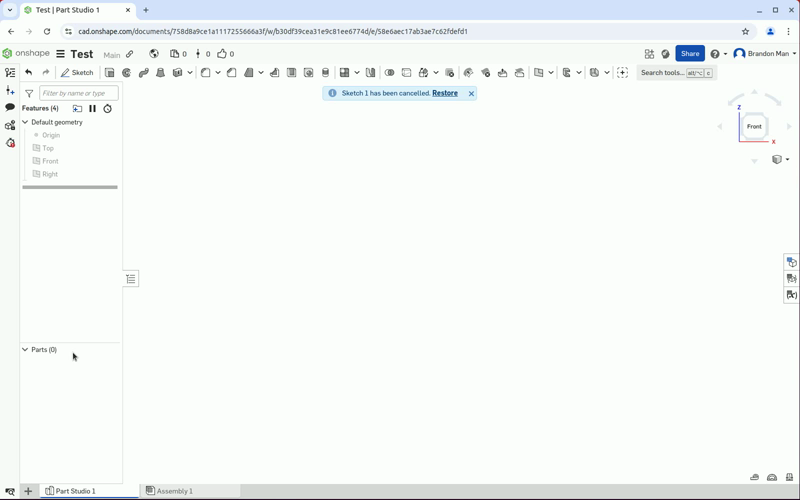
key(shift+s)
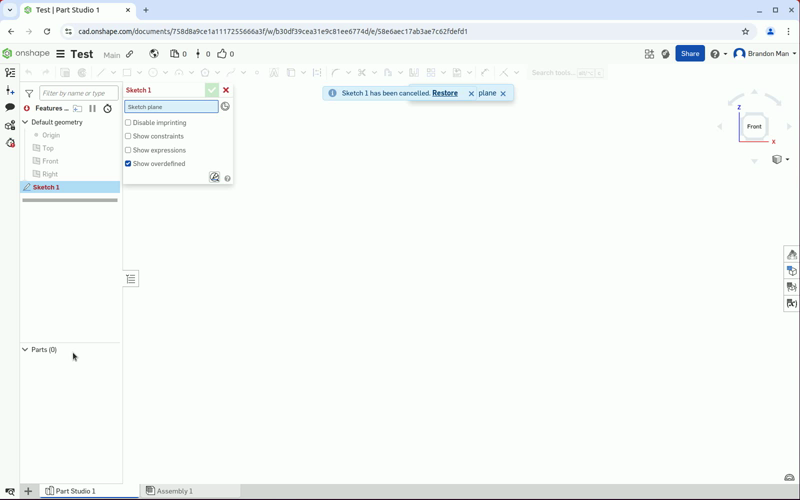
mouse_move(73, 163)
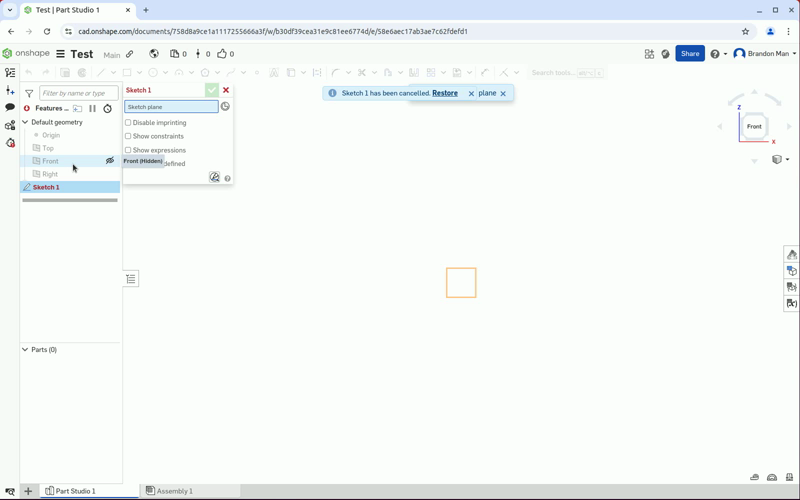
click(73, 163)
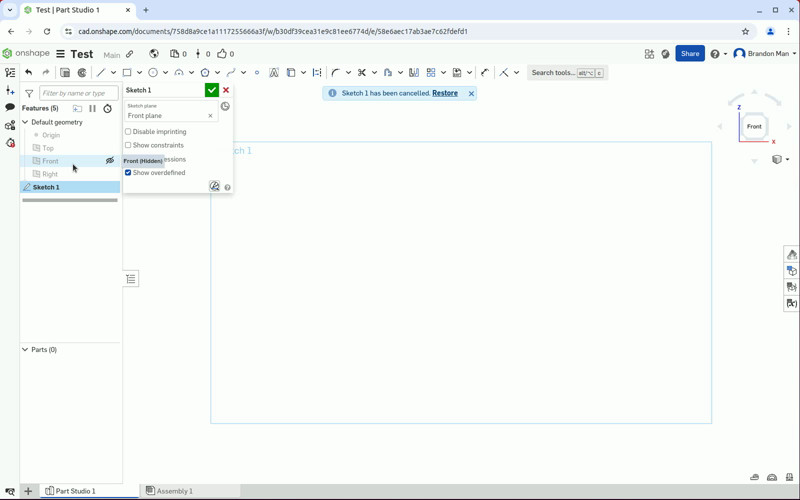
mouse_move(73, 352)
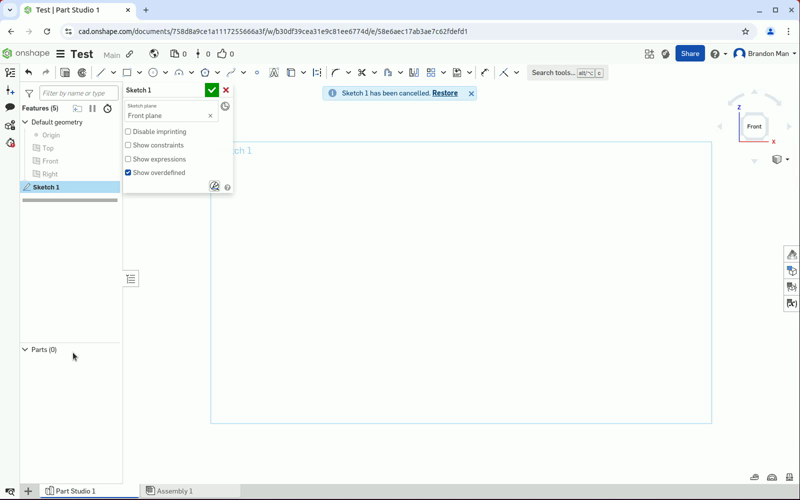
key(y)
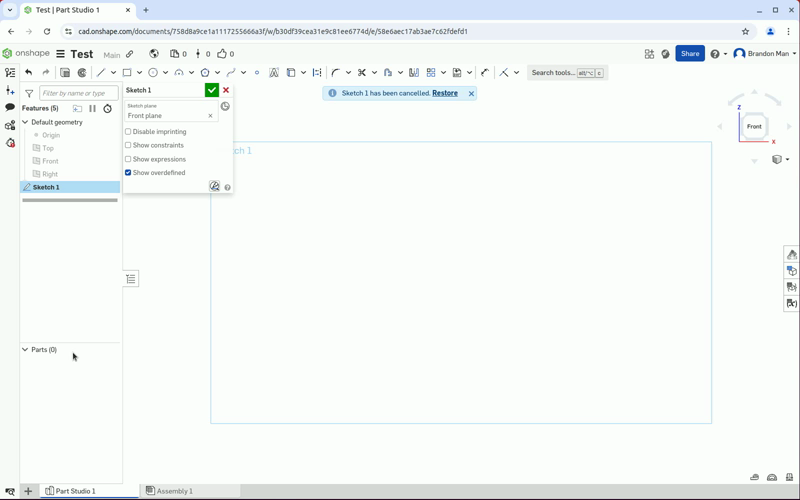
key(l)
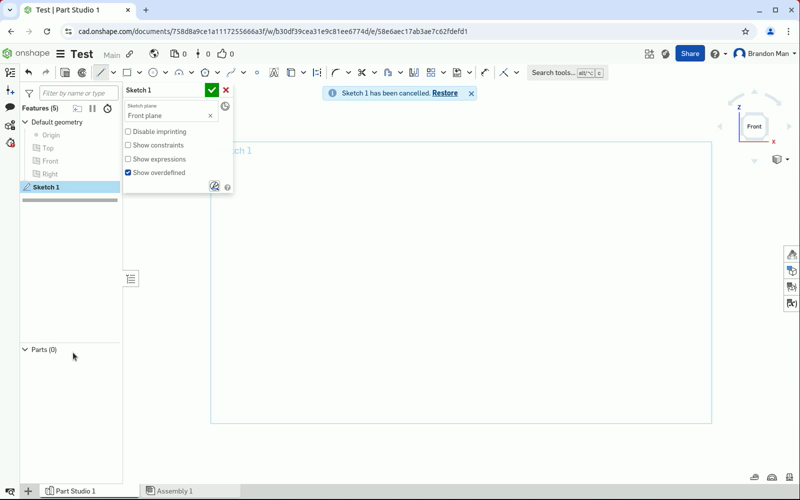
key_down(shift)
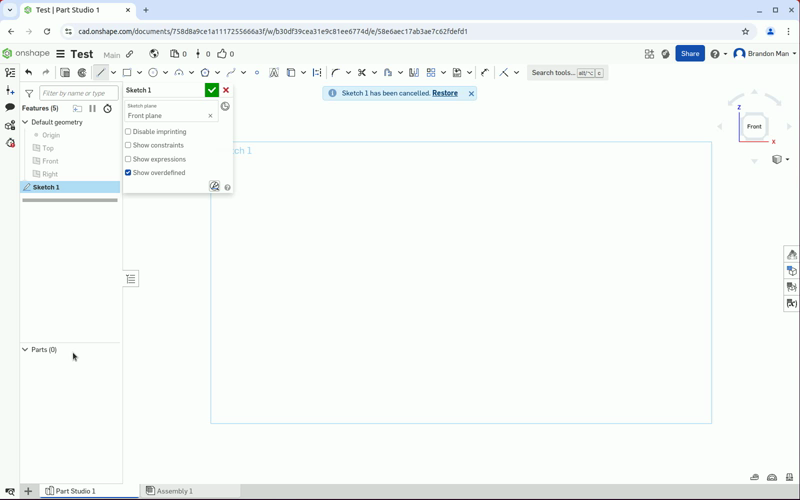
mouse_move(407, 333)
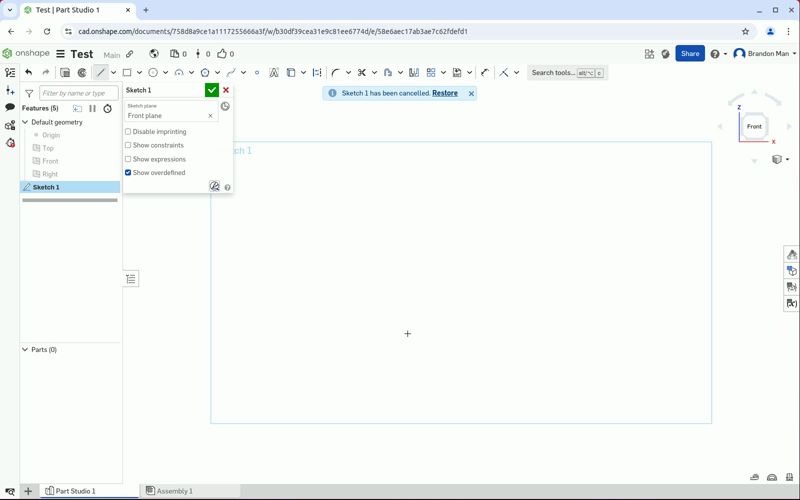
click(407, 333)
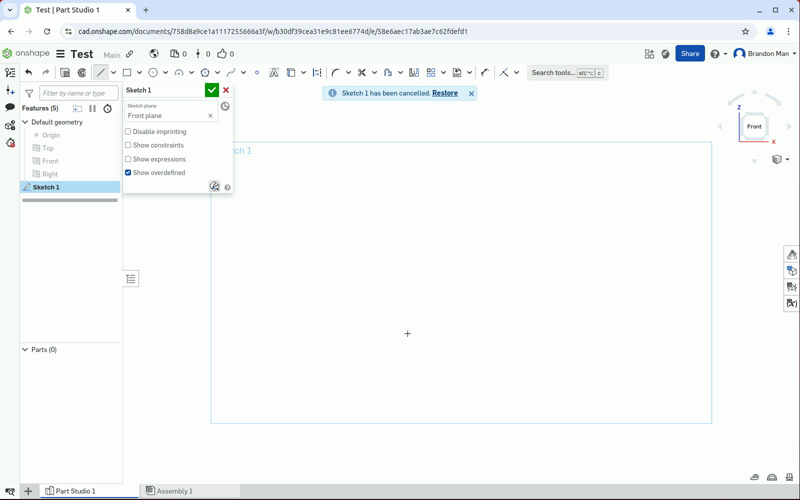
key_up(shift)
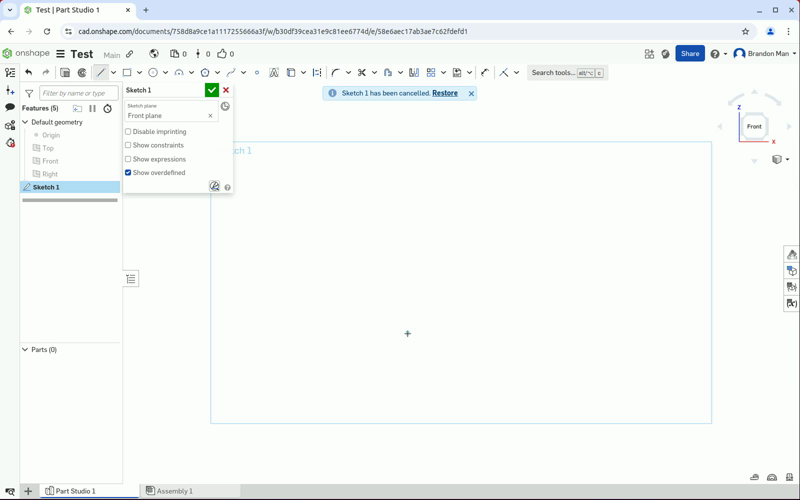
key_down(shift)
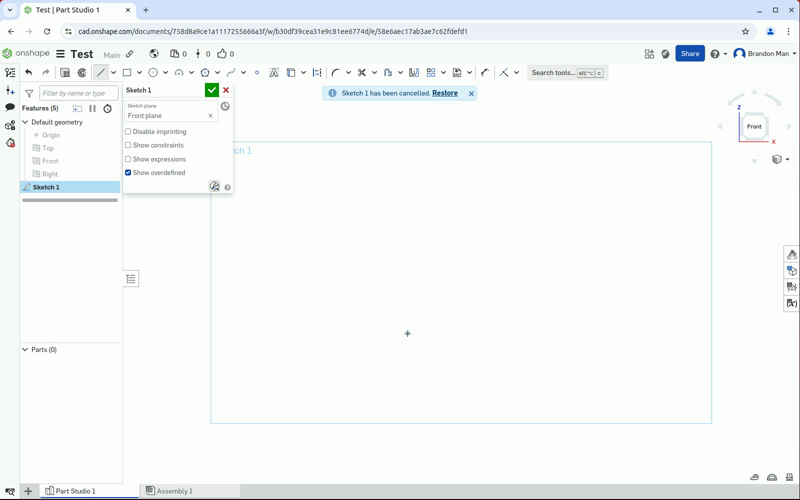
mouse_move(535, 333)
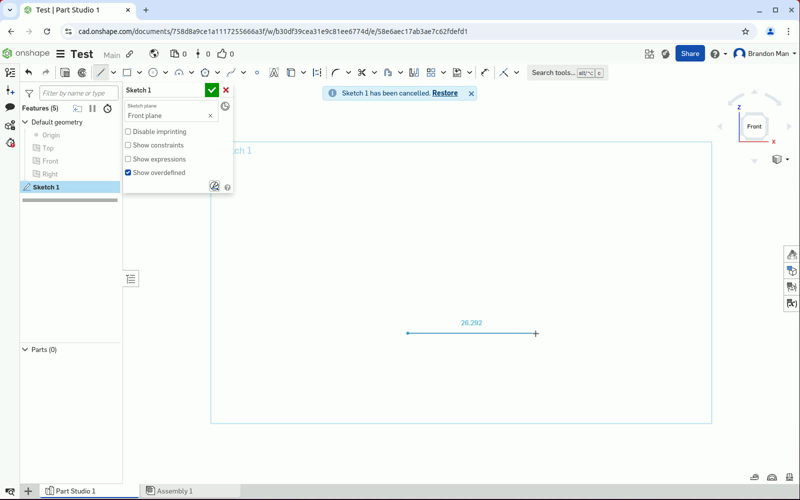
click(535, 333)
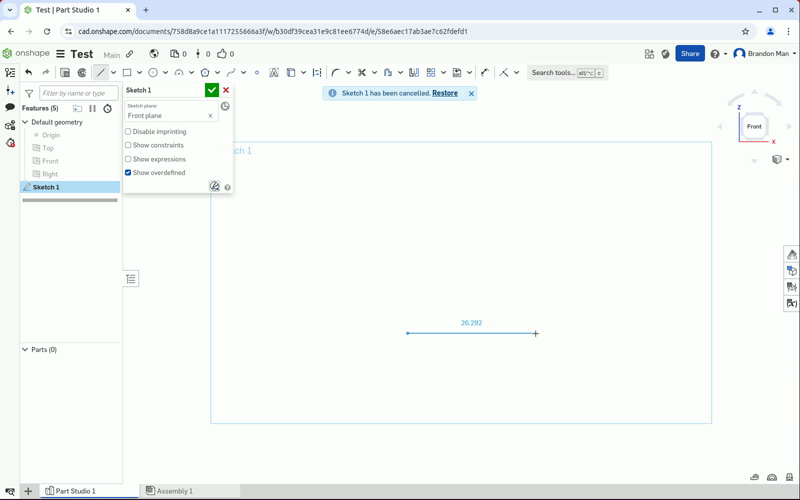
key_up(shift)
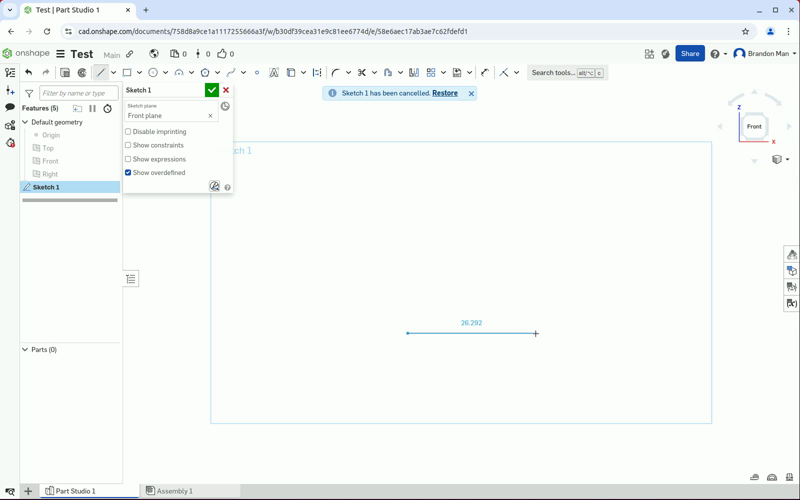
key_down(shift)
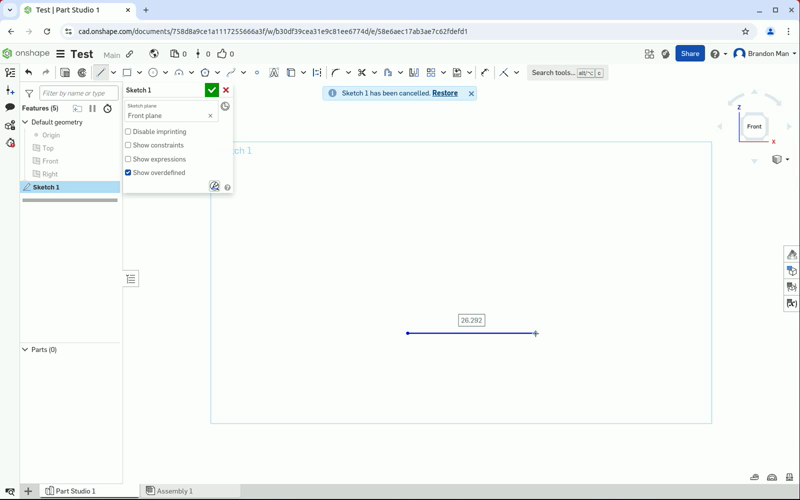
mouse_move(535, 217)
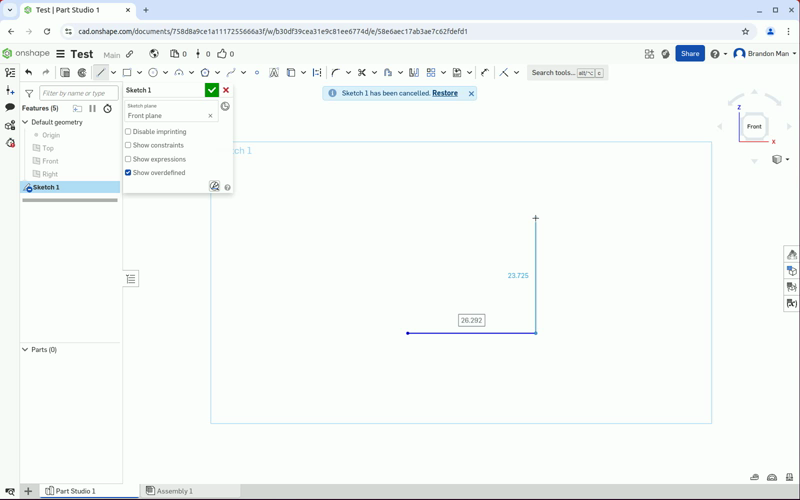
click(535, 217)
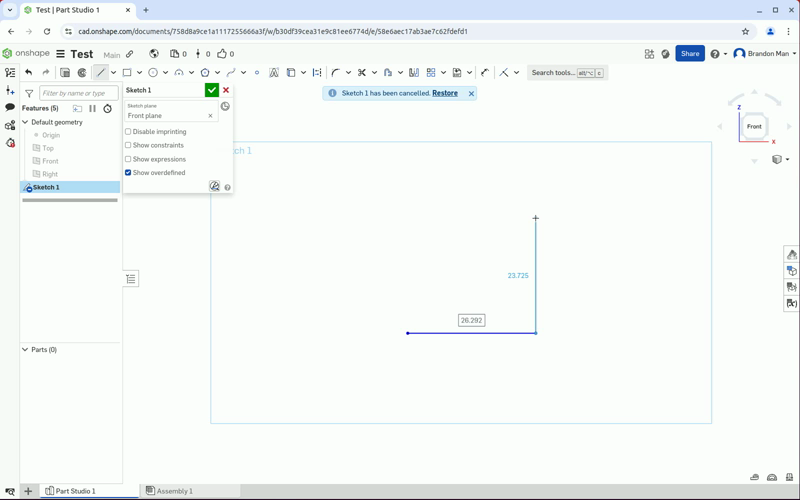
key_up(shift)
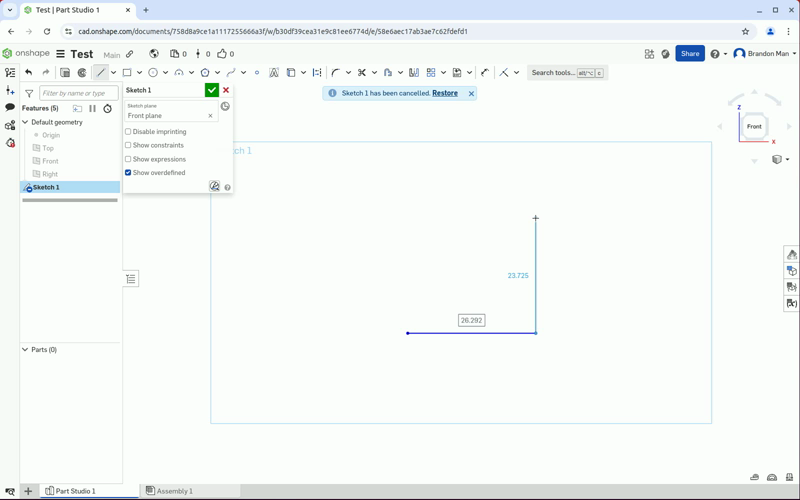
key_down(shift)
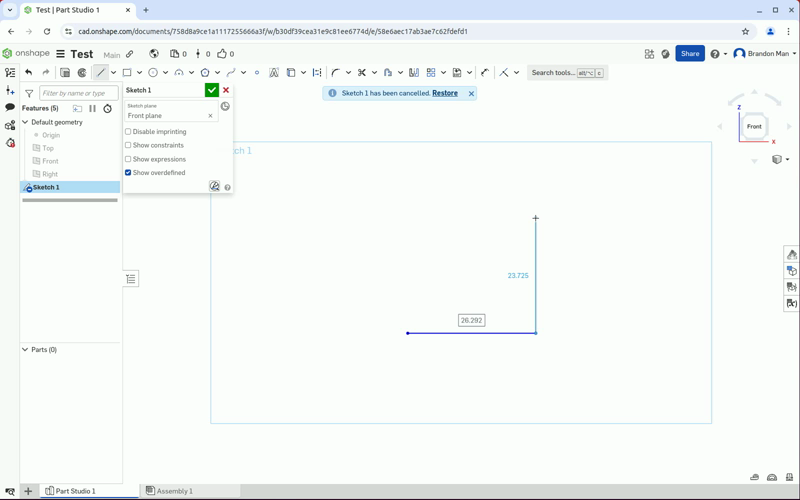
mouse_move(407, 217)
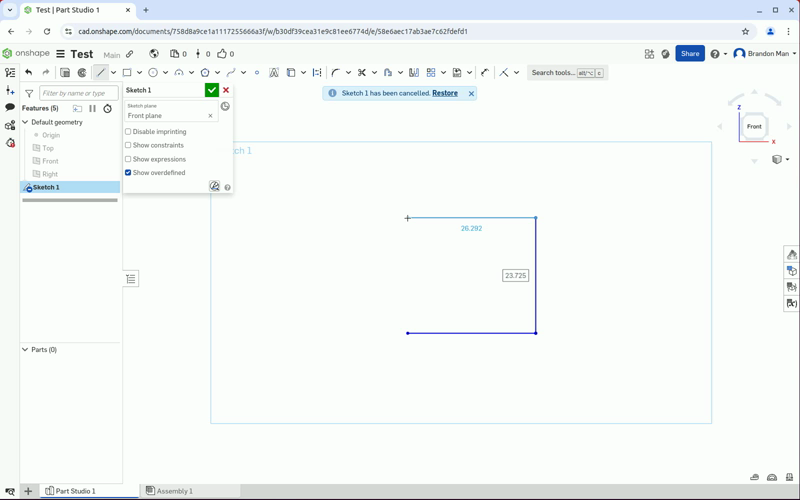
click(407, 217)
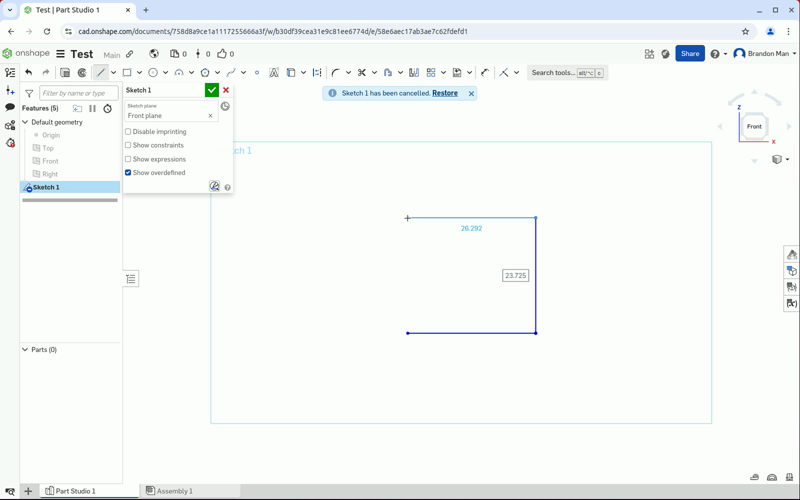
key_up(shift)
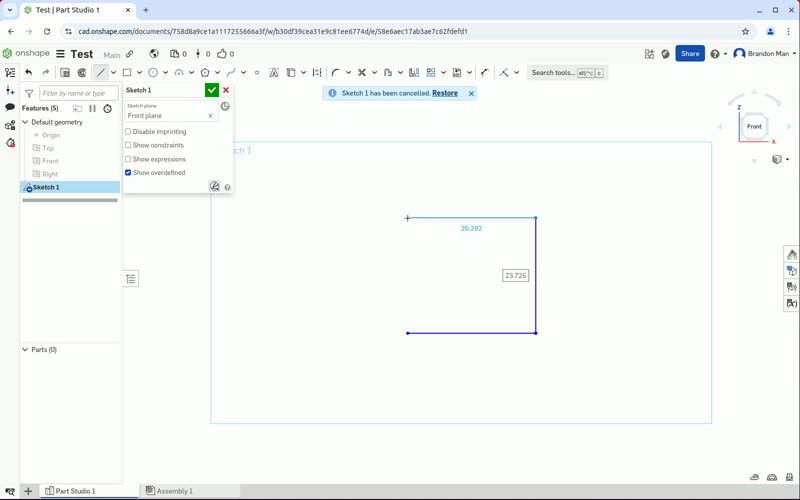
key_down(shift)
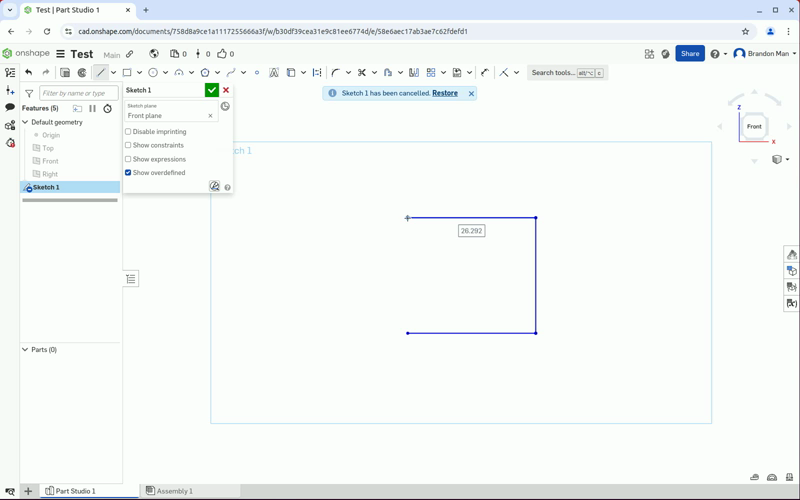
mouse_move(407, 294)
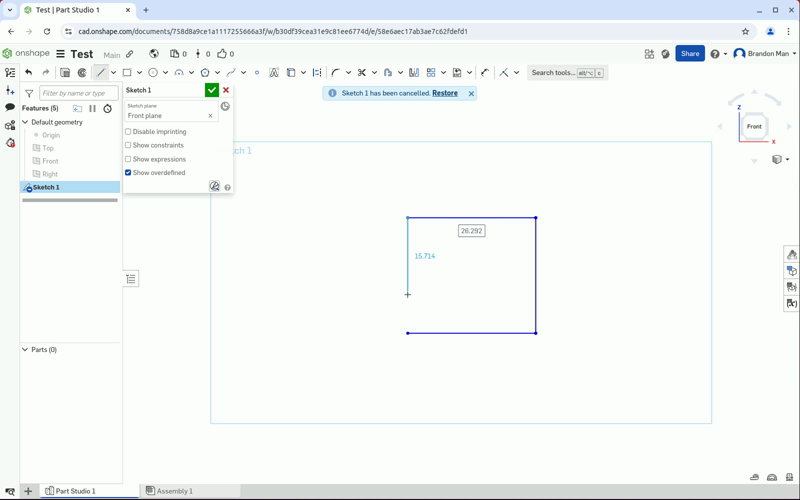
click(407, 294)
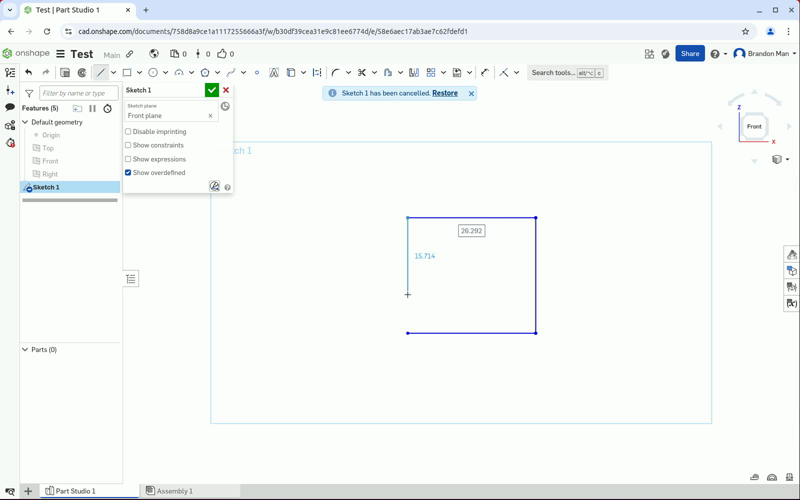
key_up(shift)
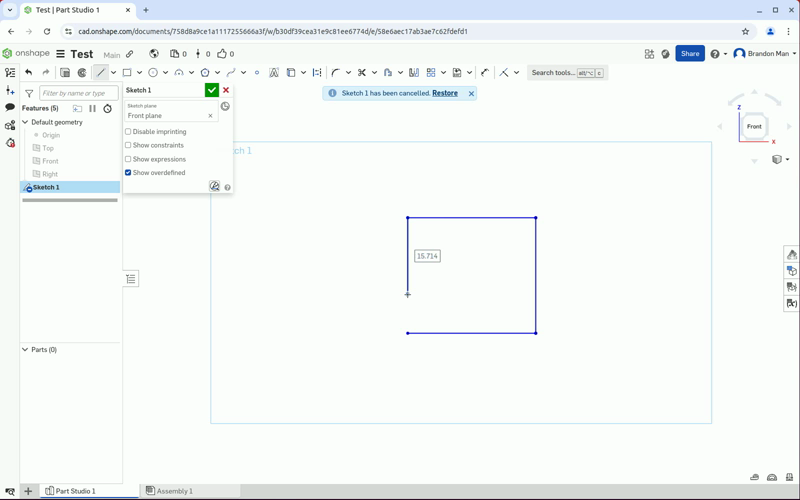
key_down(shift)
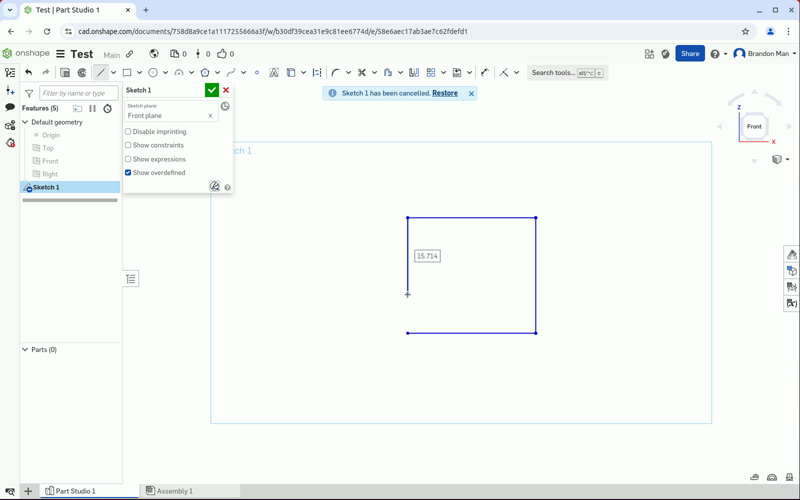
mouse_move(437, 294)
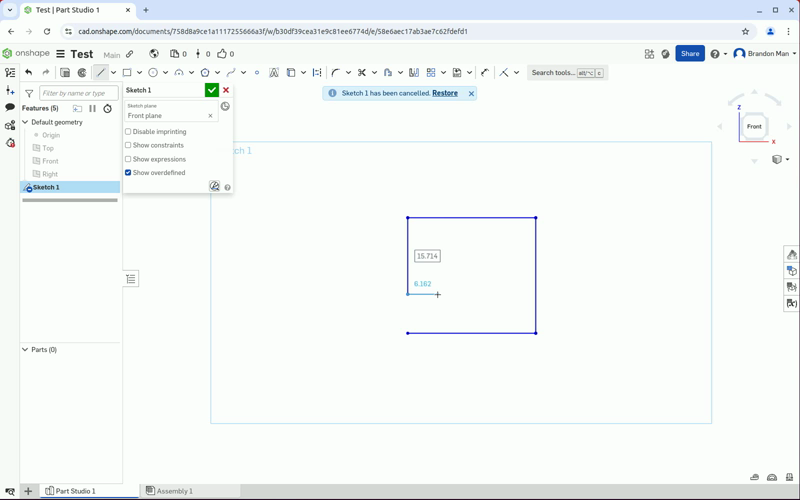
mouse_move(407, 322)
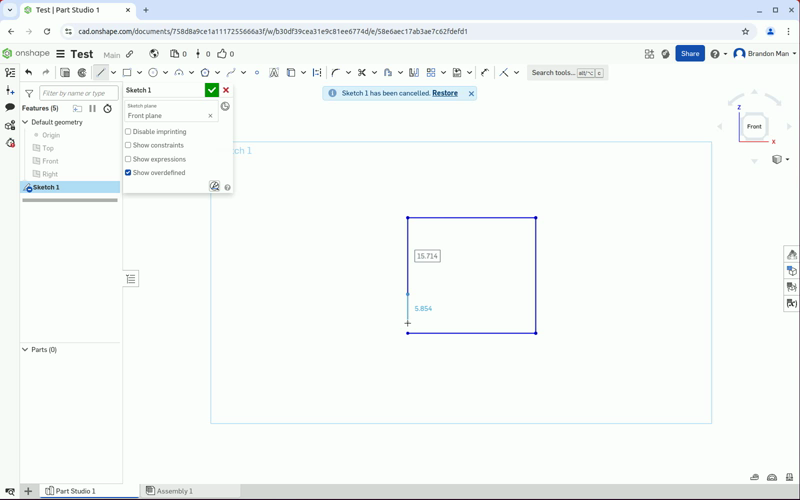
click(407, 322)
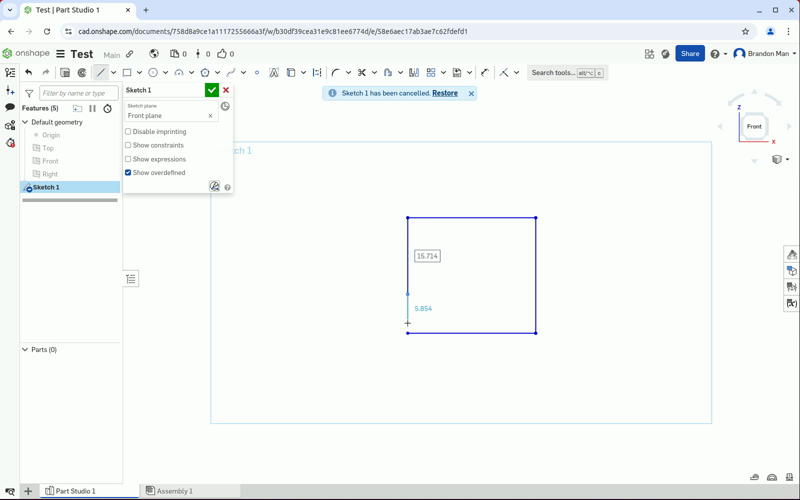
key_up(shift)
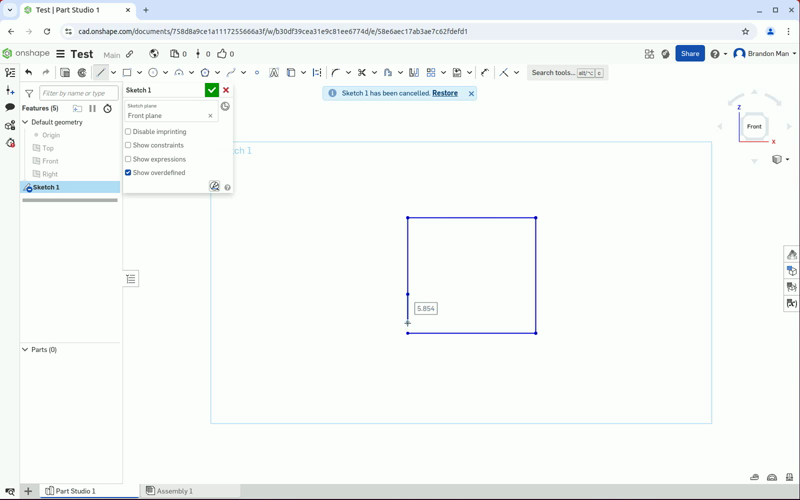
mouse_move(437, 322)
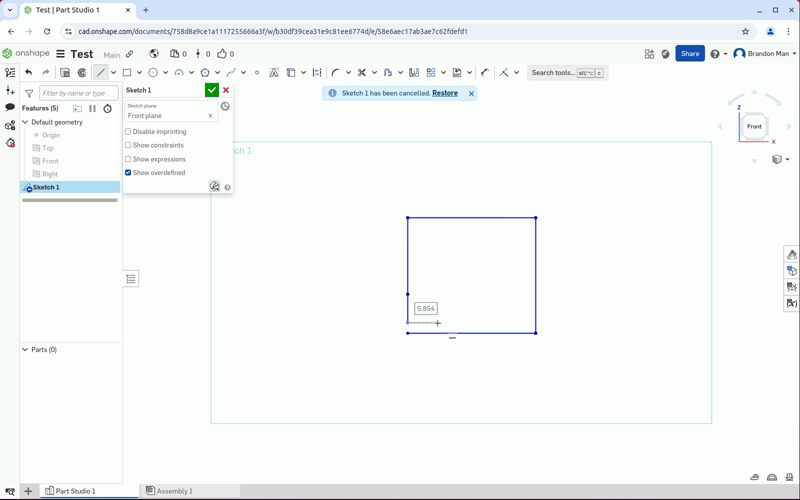
key_down(shift)
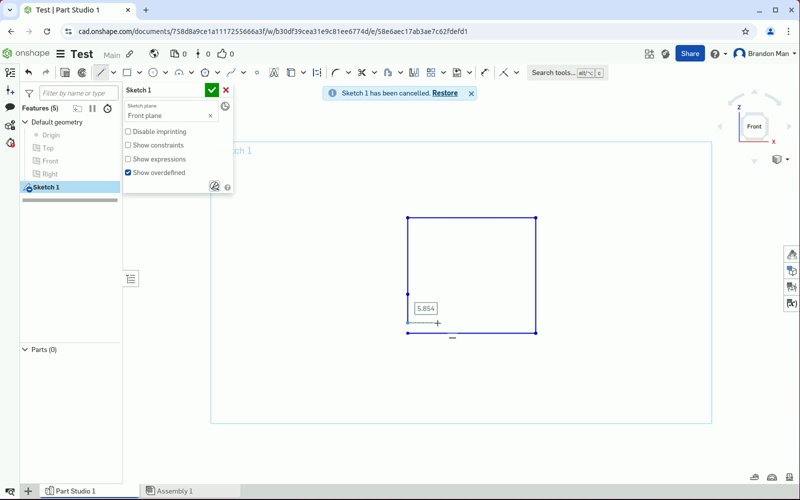
mouse_move(407, 333)
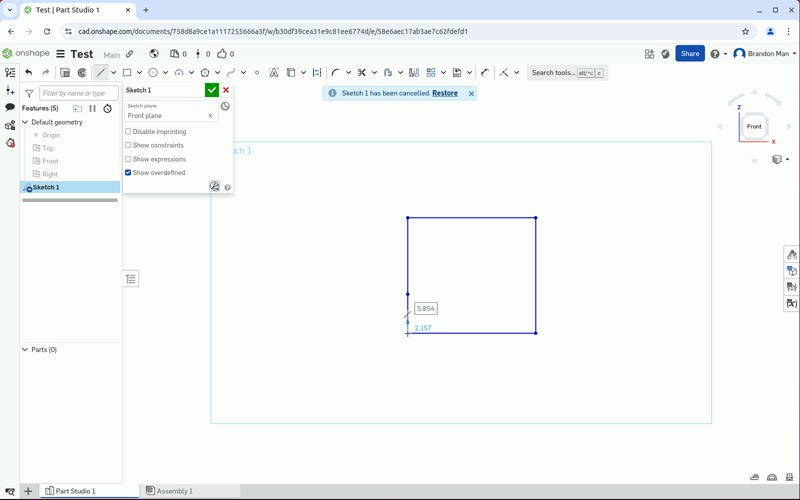
key_up(shift)
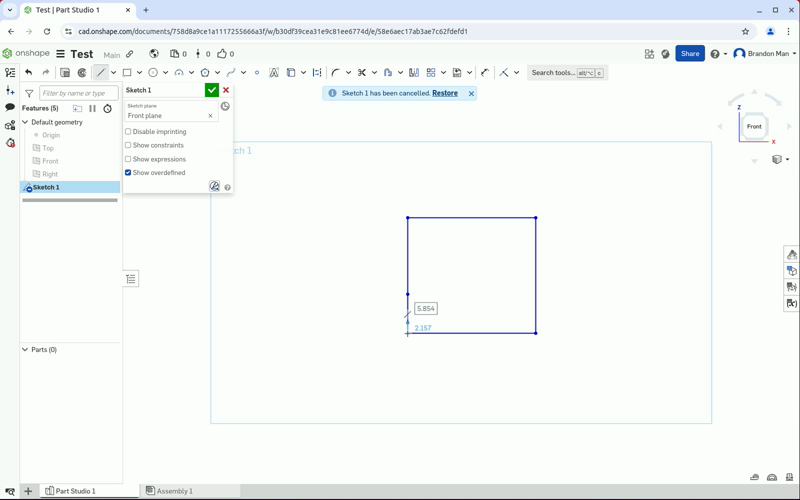
click(407, 333)
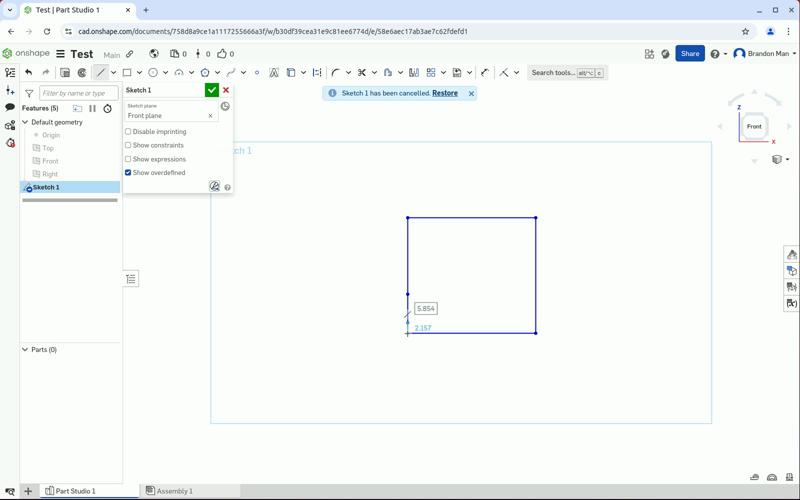
key(esc)
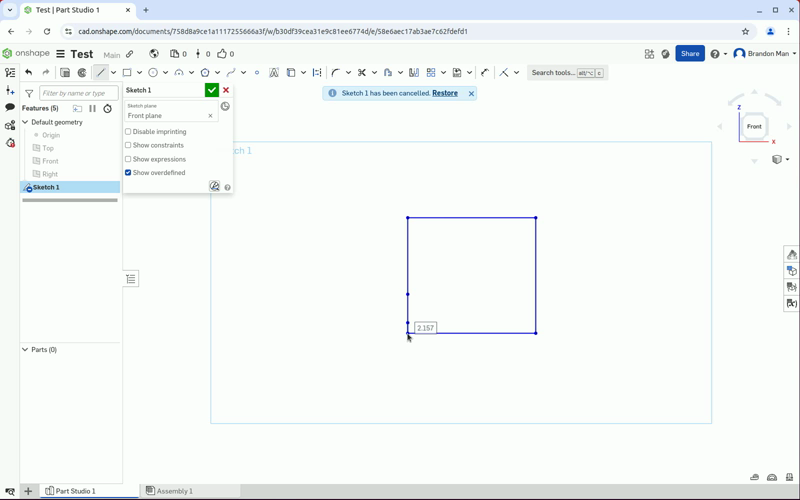
mouse_move(418, 267)
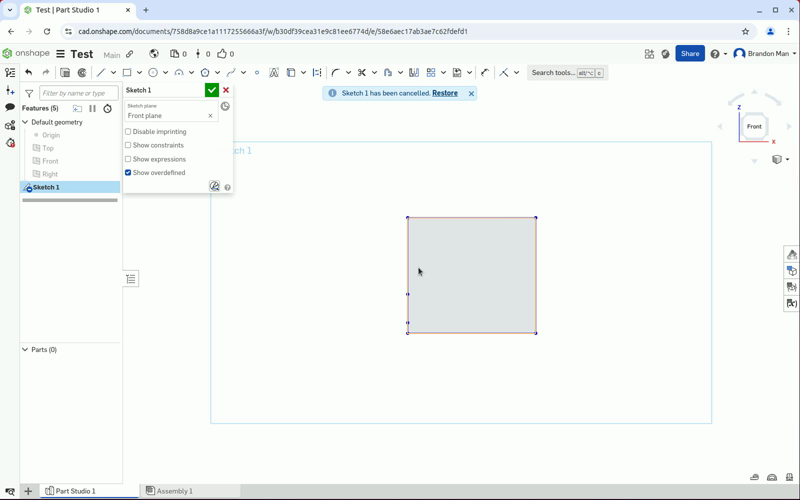
click(418, 267)
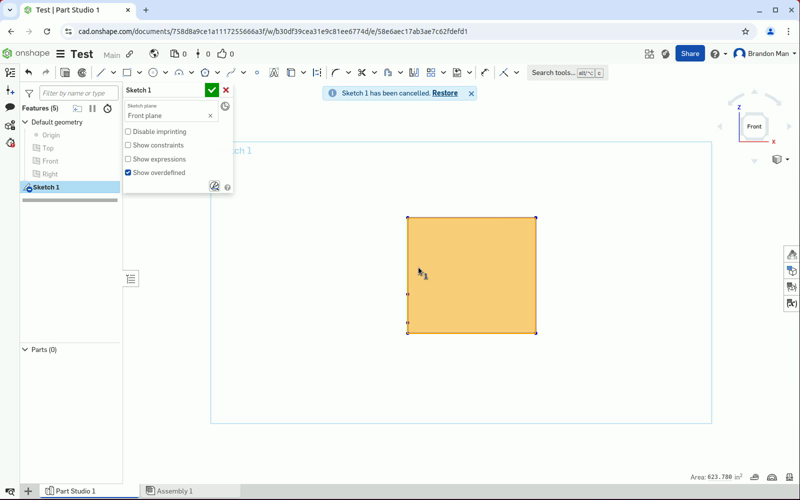
mouse_move(73, 352)
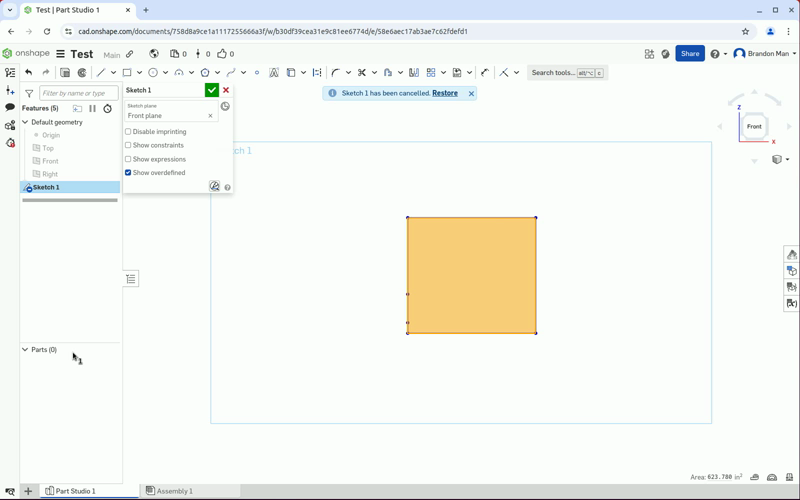
key(shift+y)
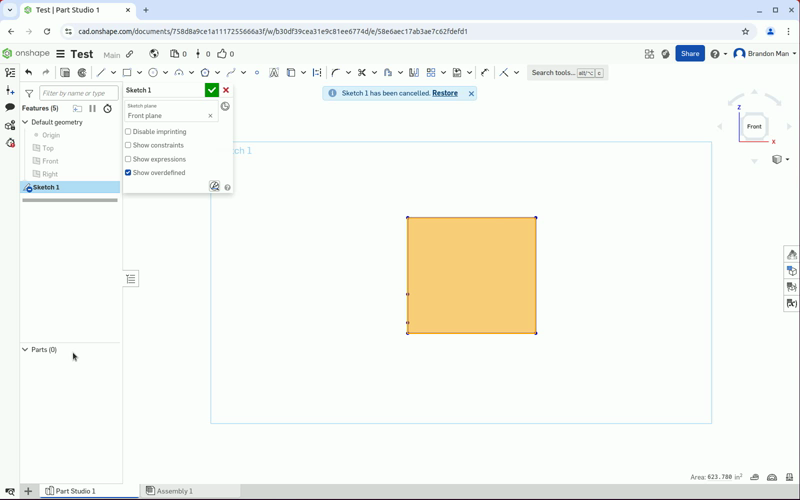
key(shift+e)
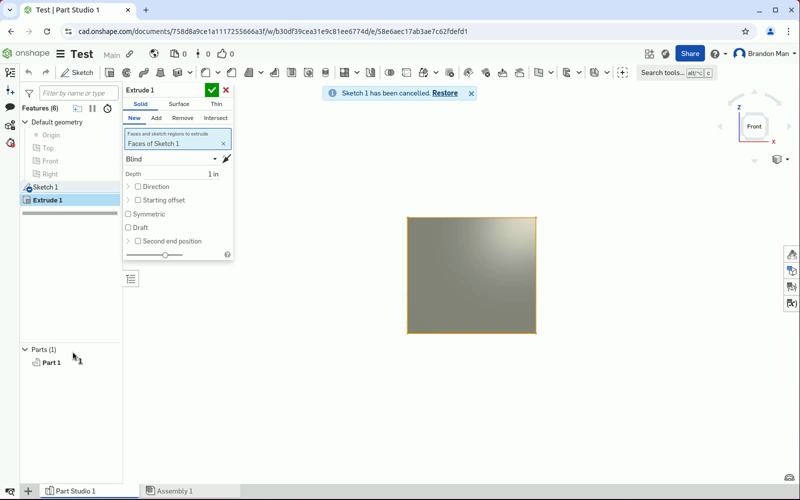
mouse_move(143, 106)
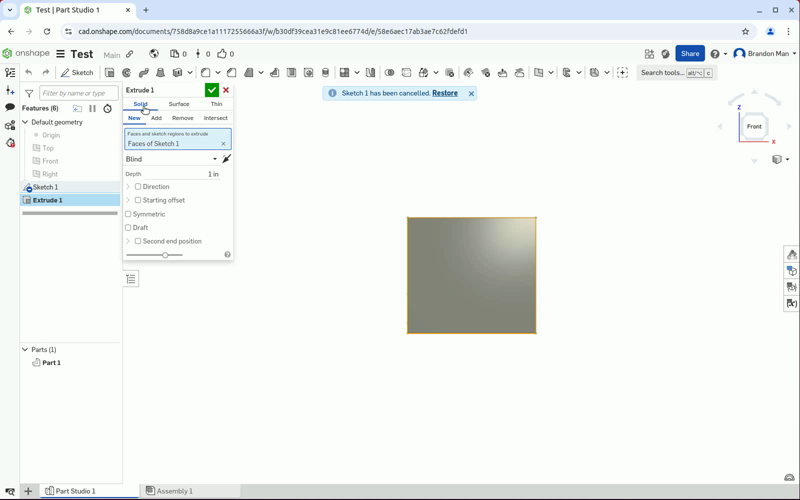
click(143, 106)
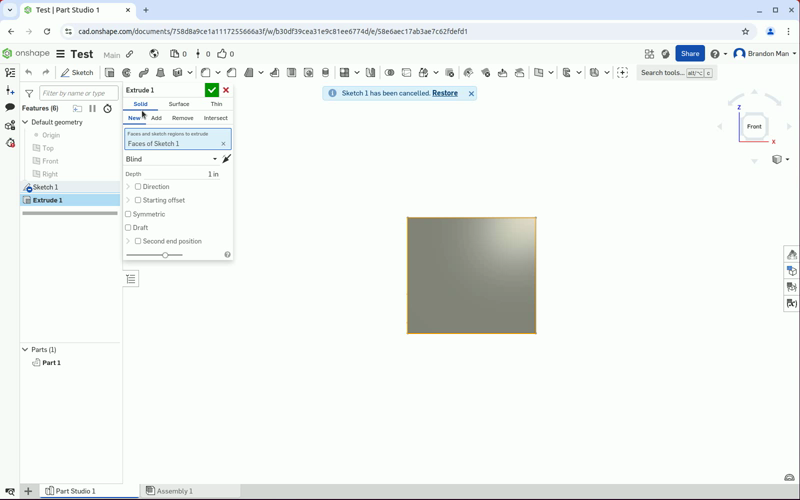
mouse_move(137, 120)
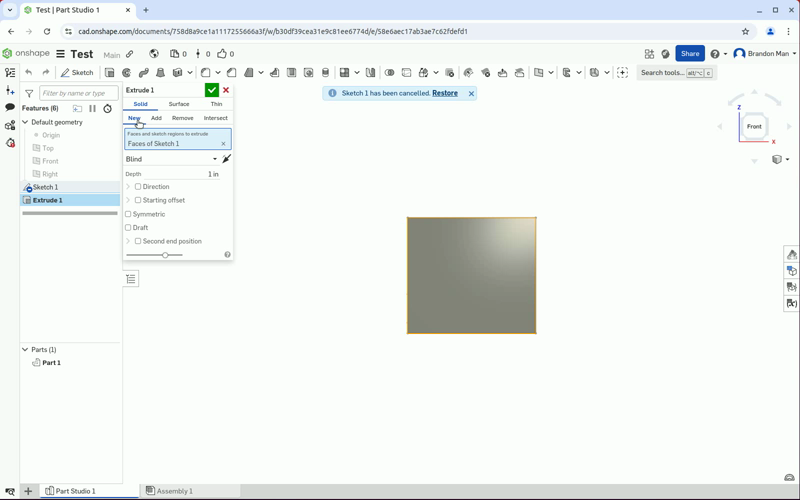
click(137, 120)
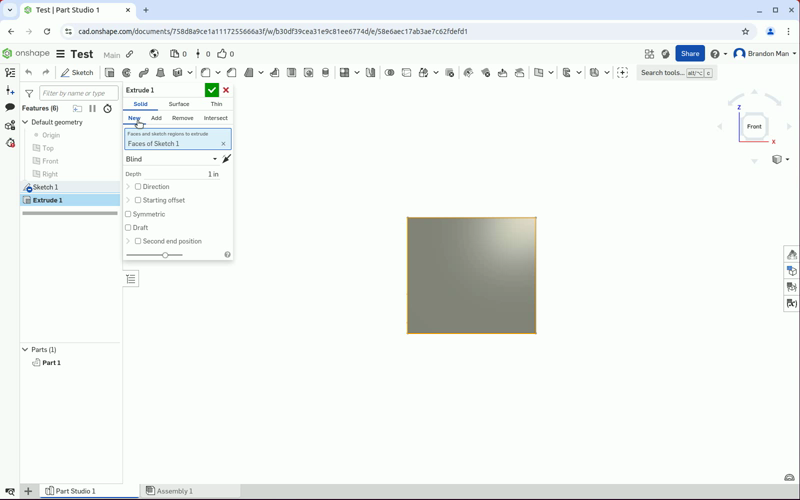
key(tab, 4)
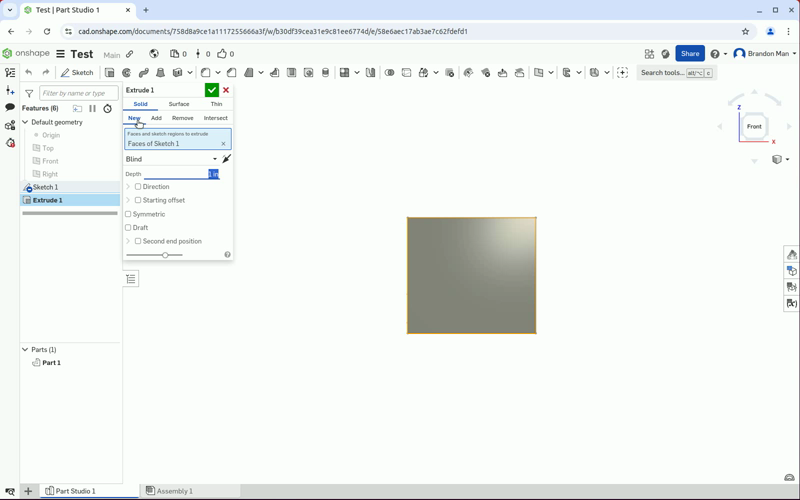
text(10.591)
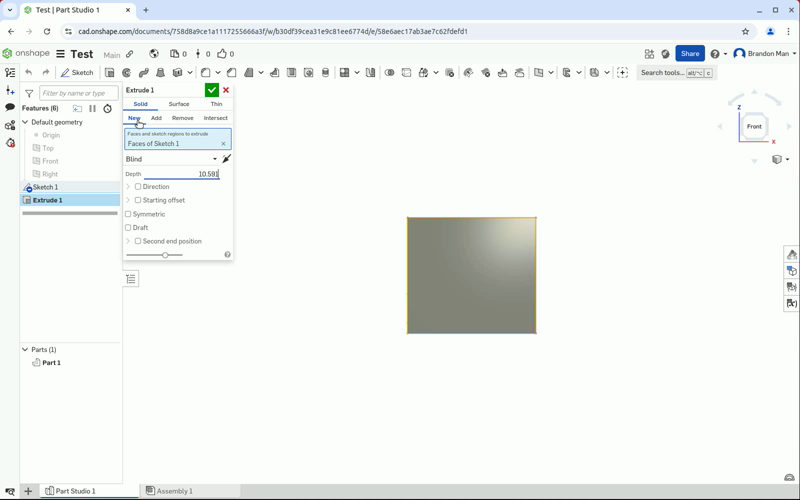
key(enter)
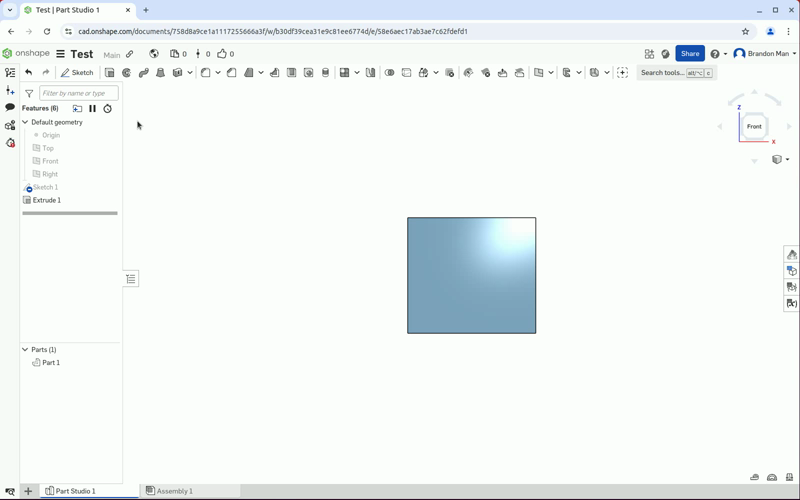
key(shift+h)
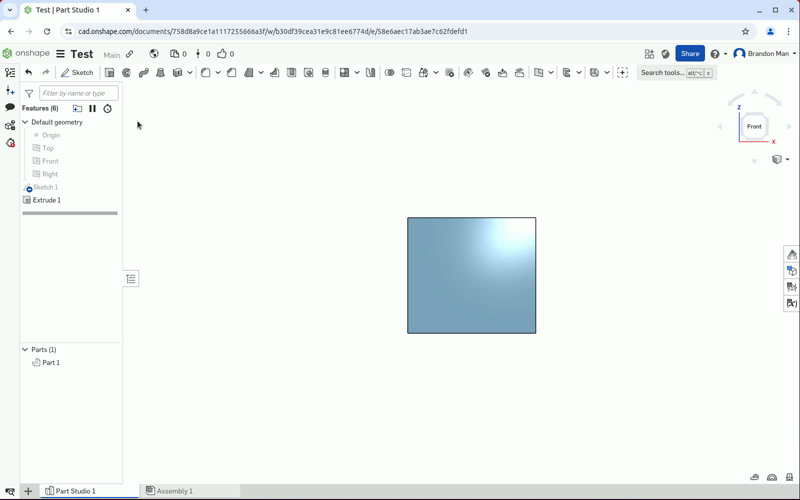
key(shift+h)
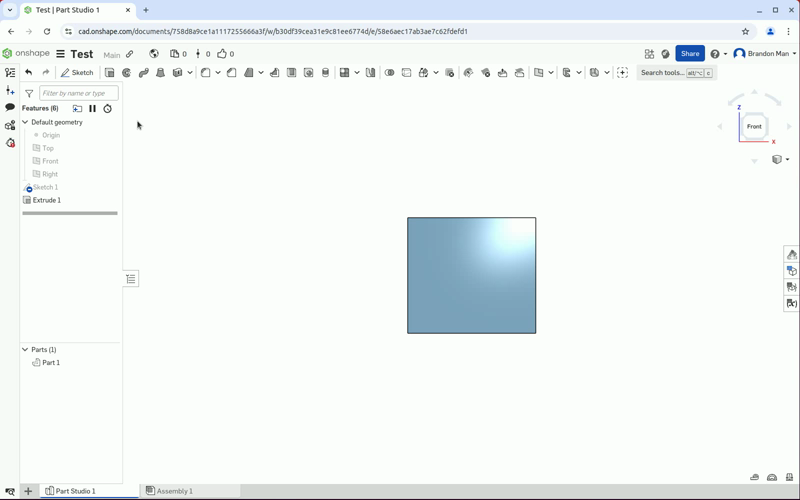
mouse_move(73, 189)
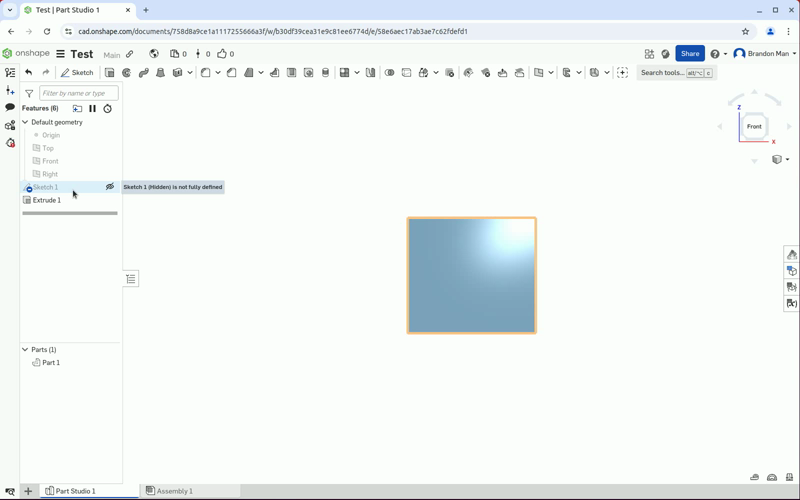
click(73, 189)
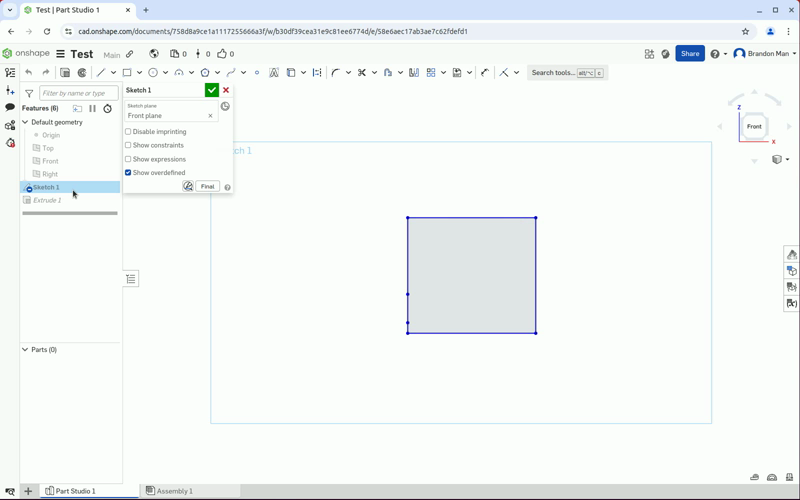
mouse_move(229, 92)
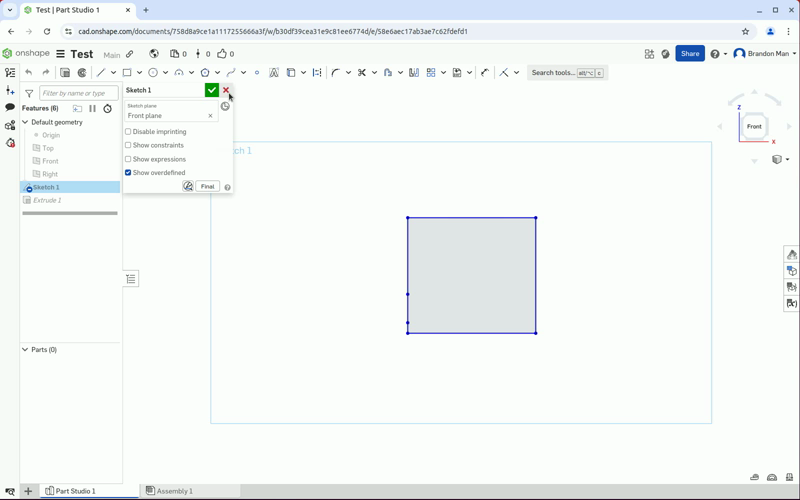
click(229, 92)
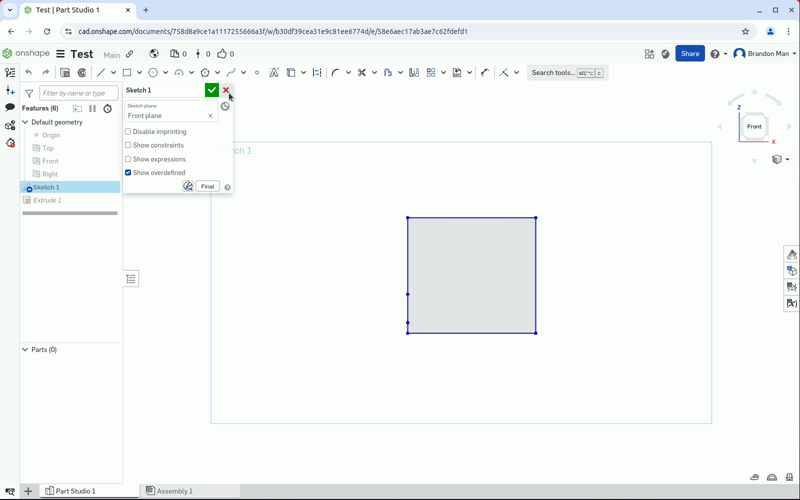
key(shift+s)
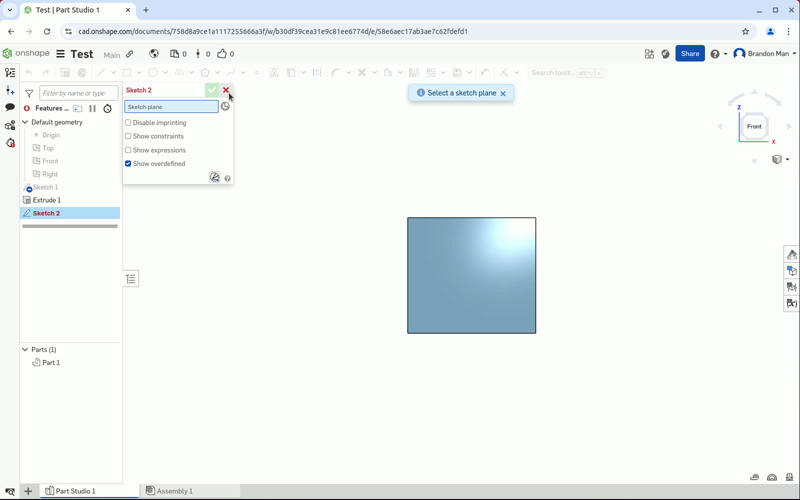
mouse_move(73, 163)
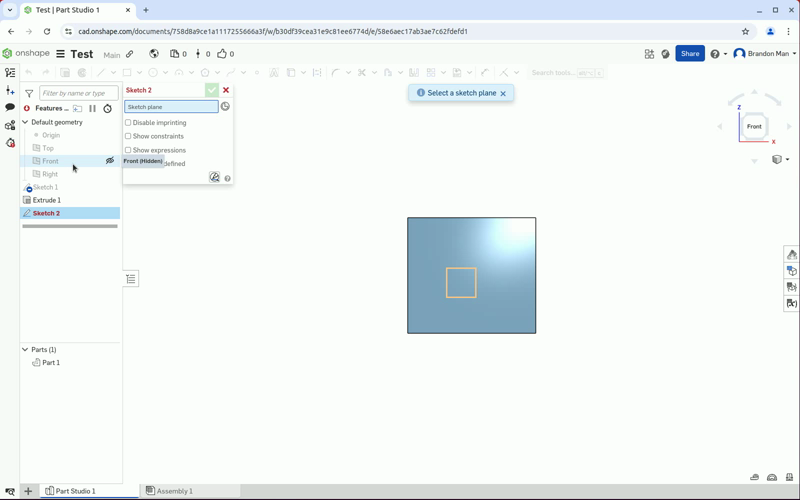
click(73, 163)
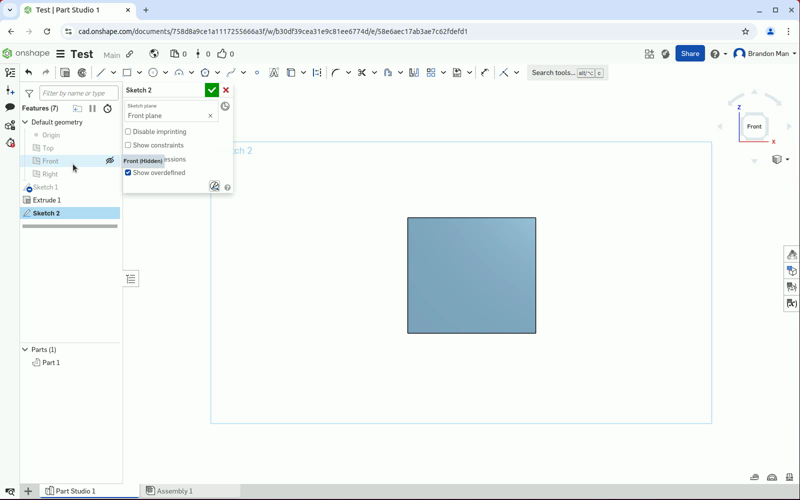
mouse_move(73, 352)
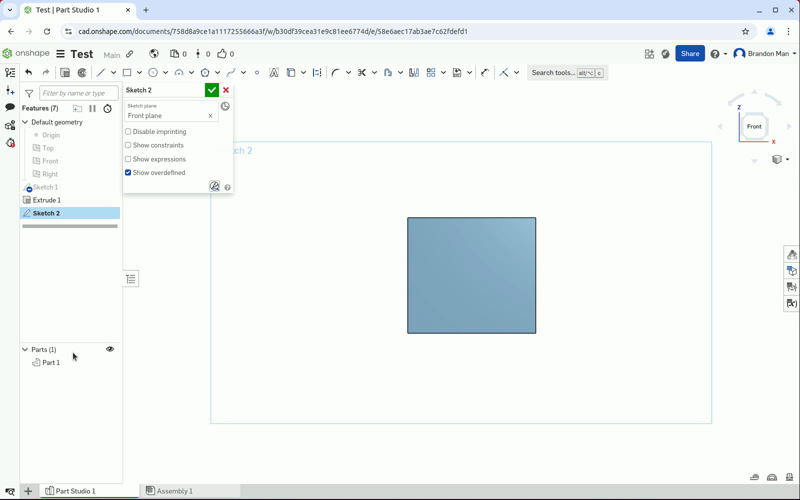
key(y)
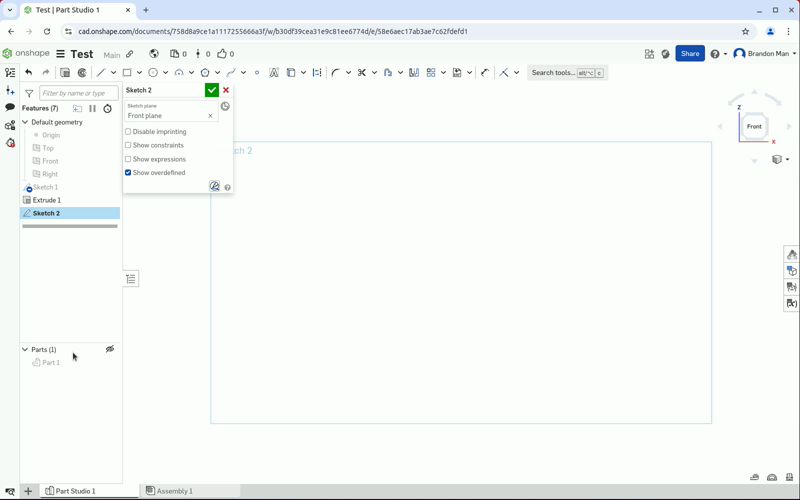
key(l)
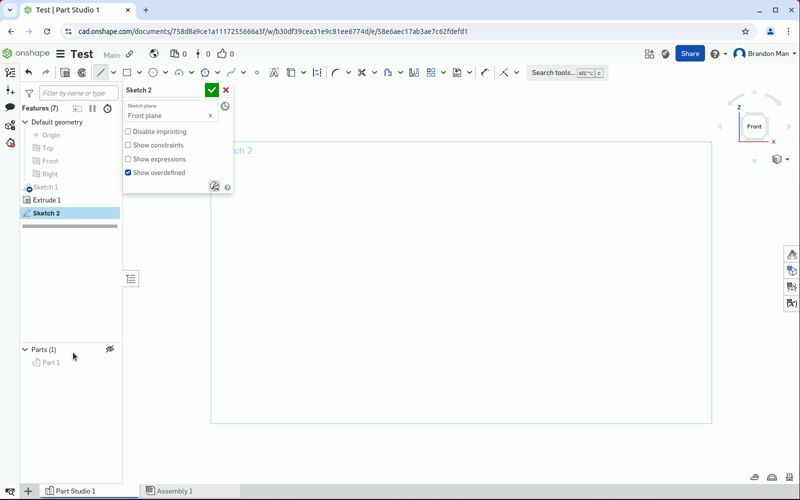
key_down(shift)
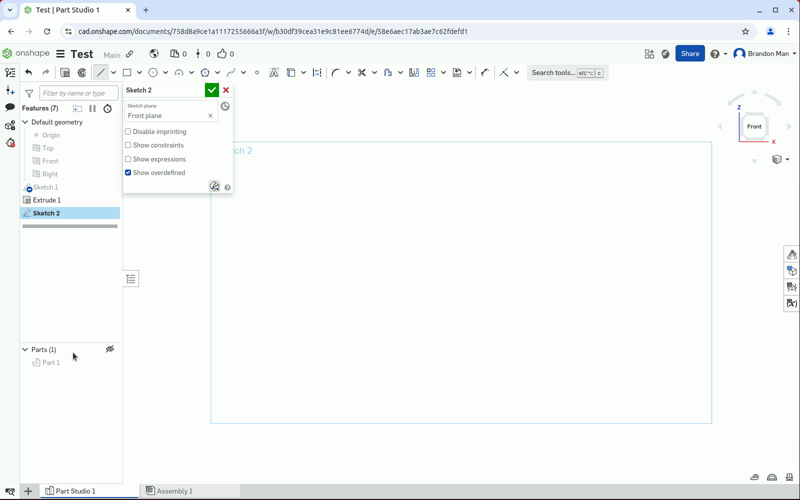
mouse_move(348, 321)
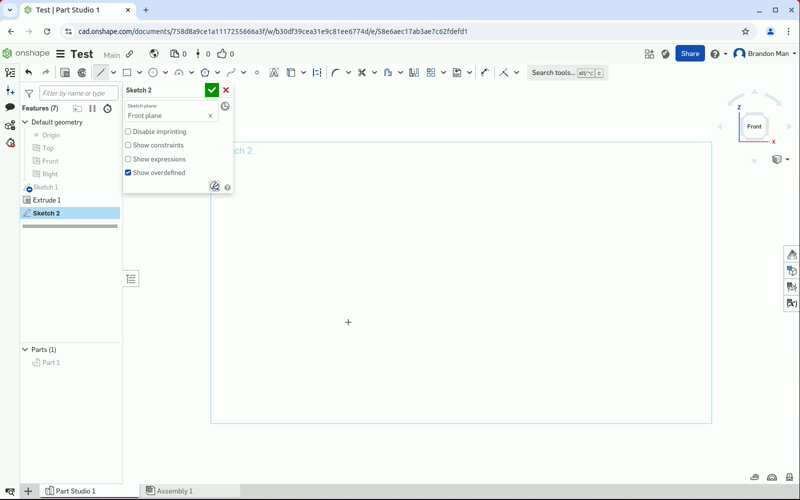
click(348, 321)
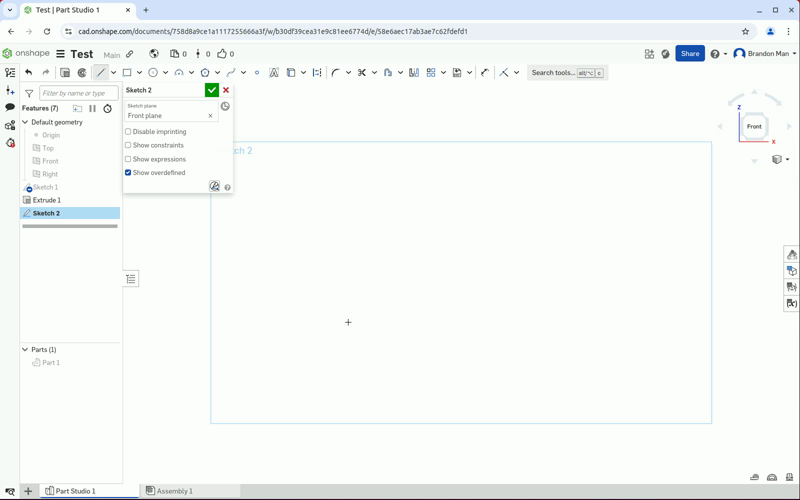
key_up(shift)
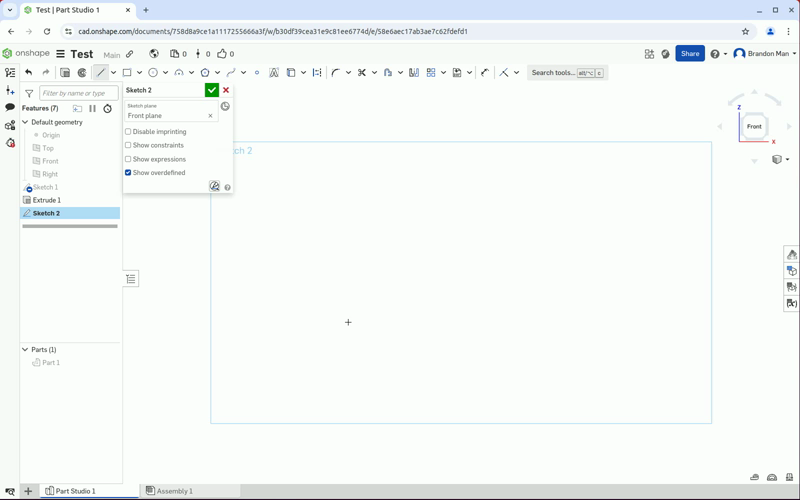
key_down(shift)
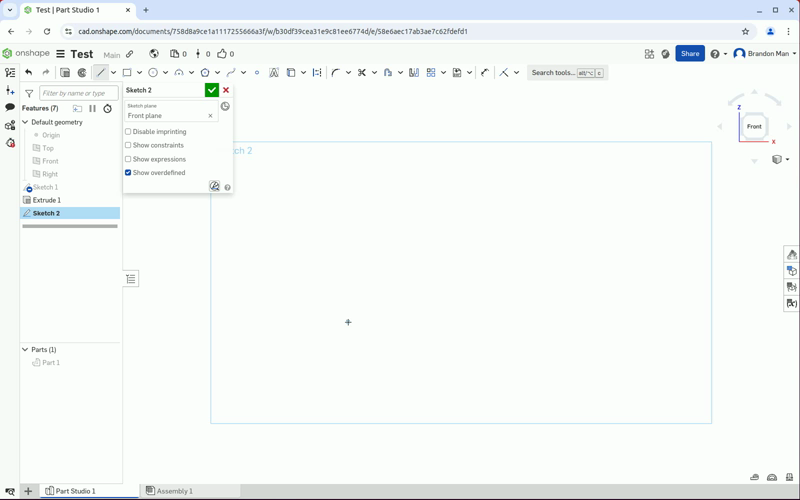
mouse_move(408, 321)
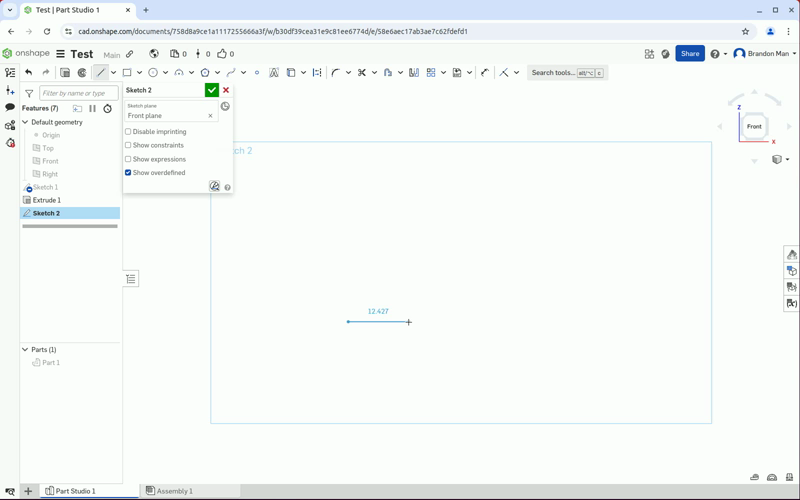
click(408, 321)
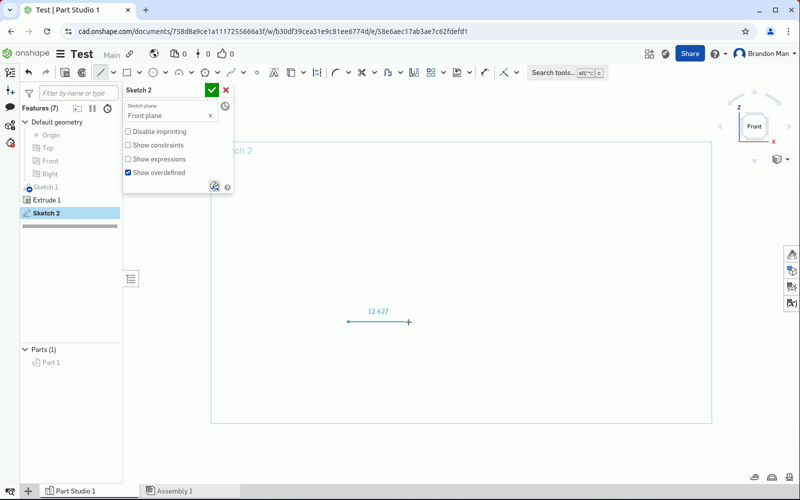
key_up(shift)
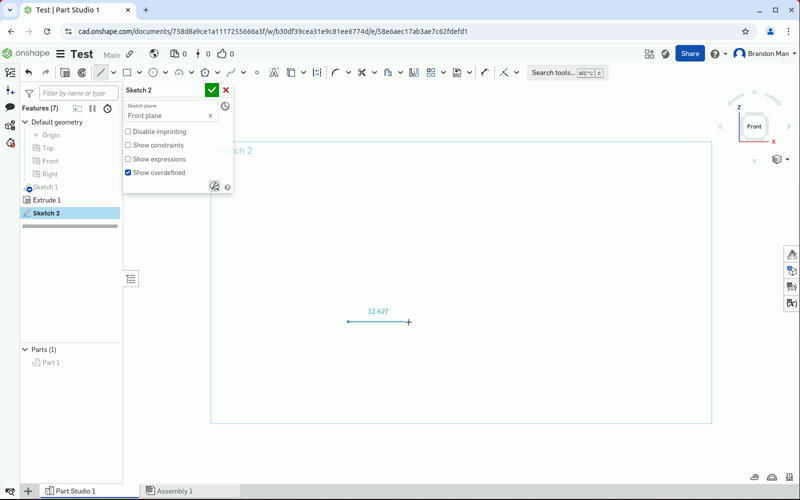
key_down(shift)
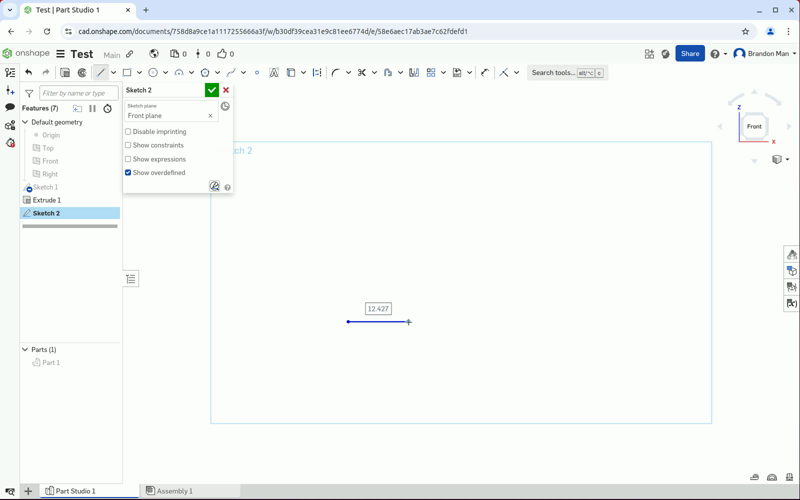
mouse_move(438, 321)
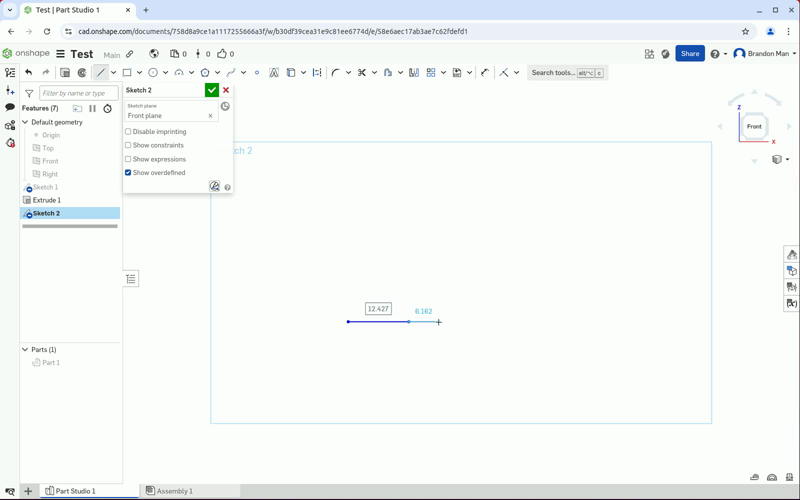
mouse_move(408, 293)
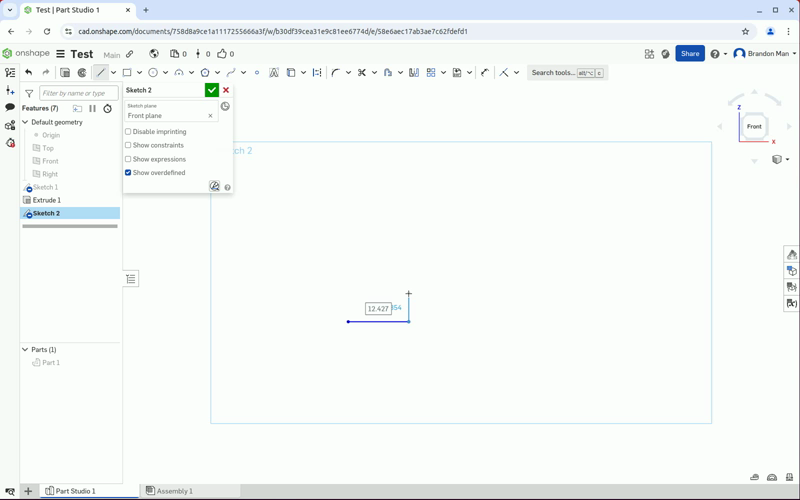
click(408, 293)
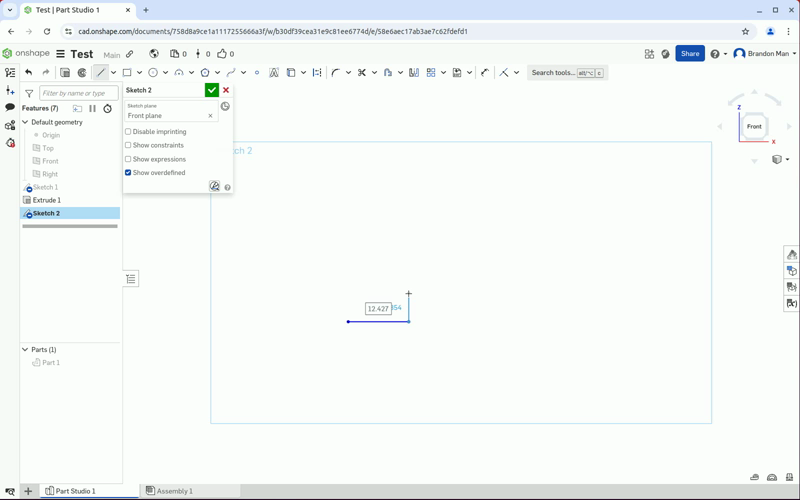
key_up(shift)
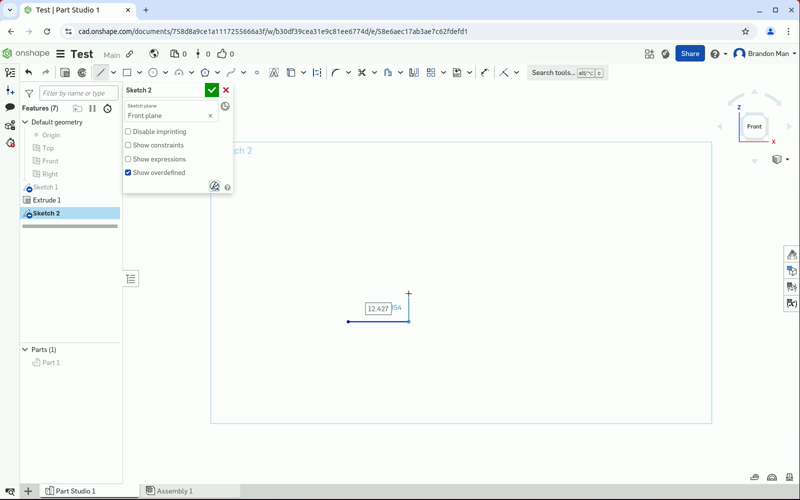
key_down(shift)
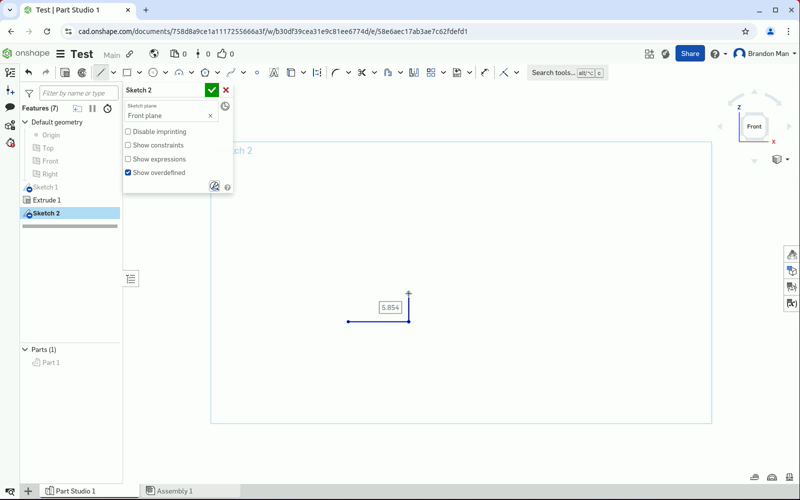
mouse_move(348, 293)
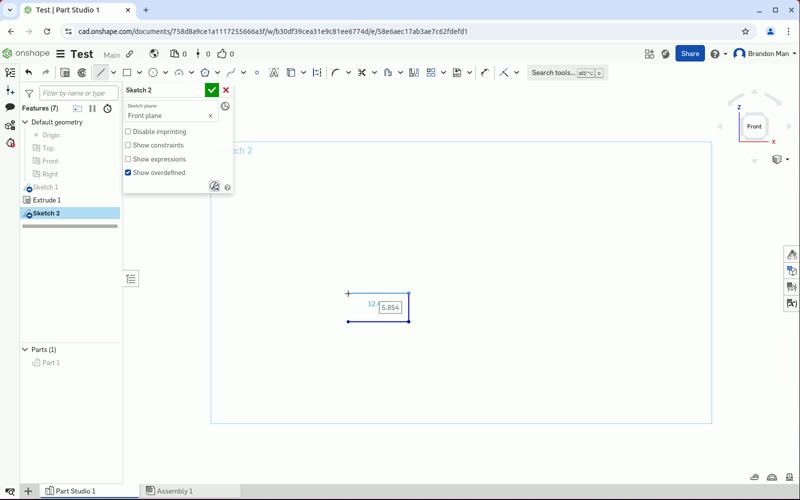
click(348, 293)
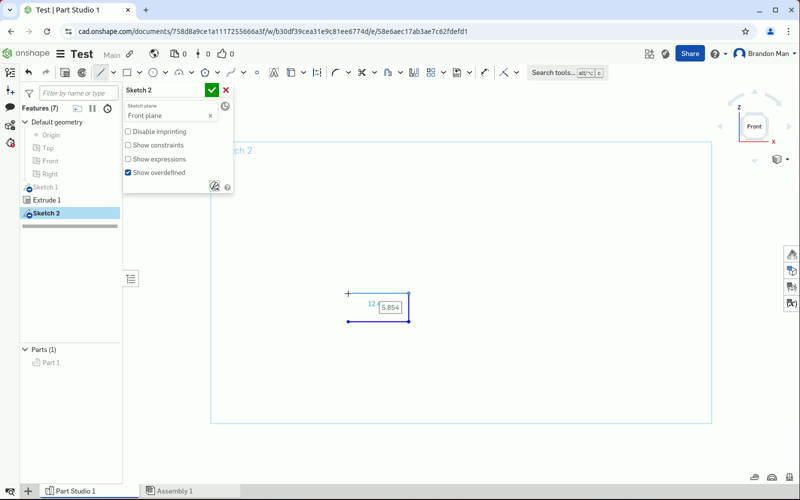
key_up(shift)
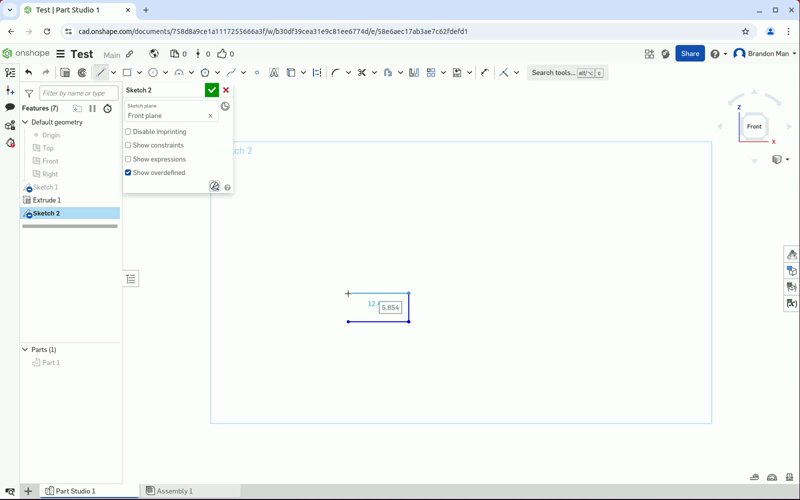
mouse_move(378, 293)
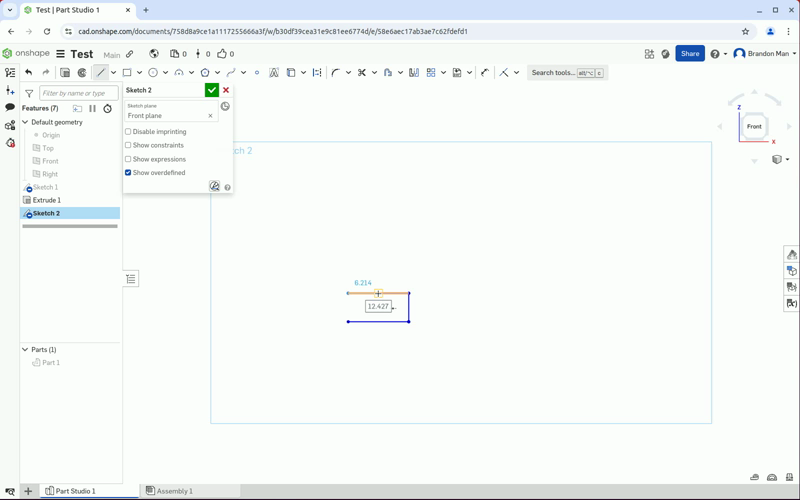
key_down(shift)
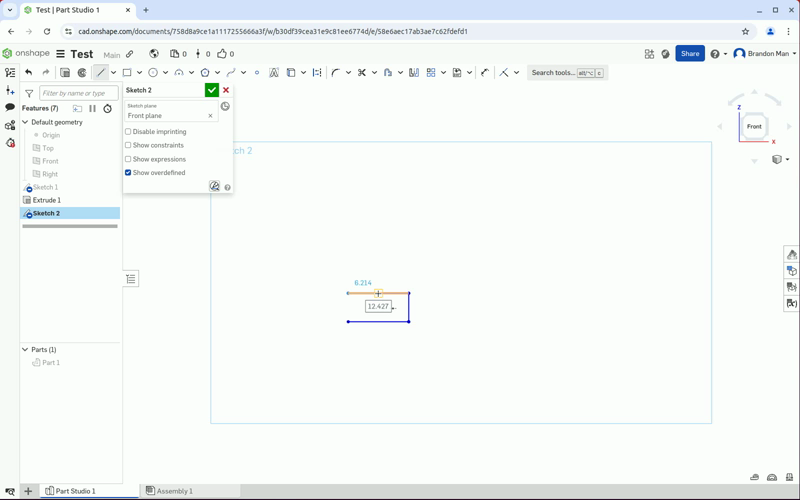
mouse_move(348, 321)
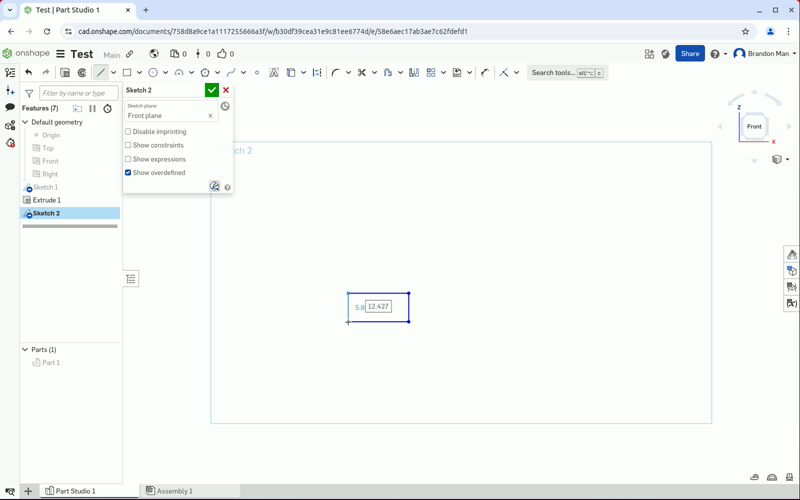
key_up(shift)
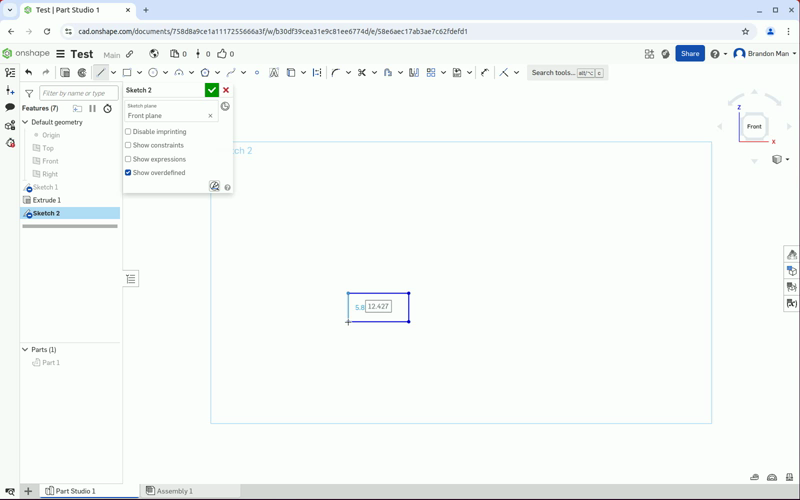
click(348, 321)
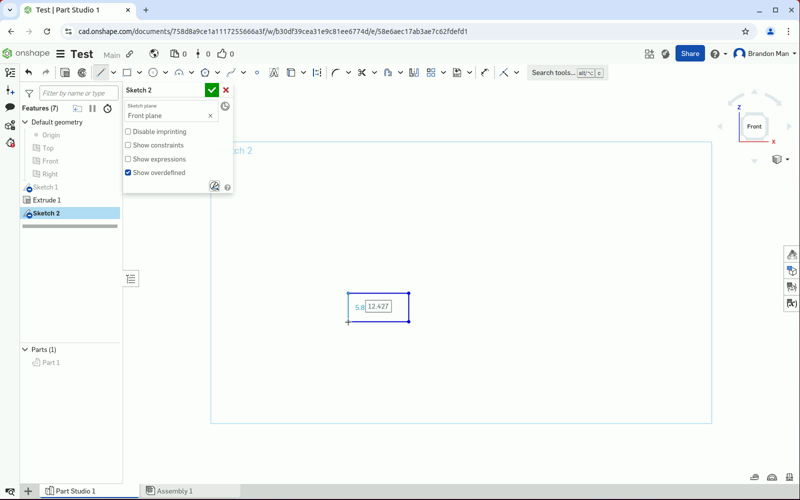
key(esc)
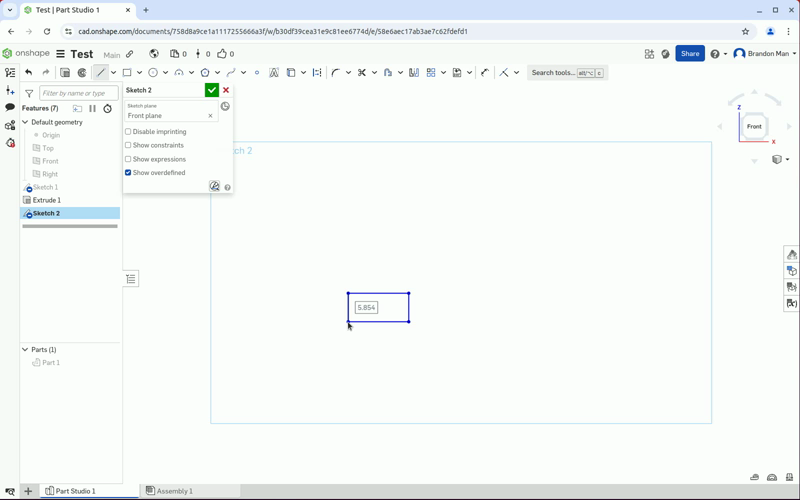
mouse_move(386, 318)
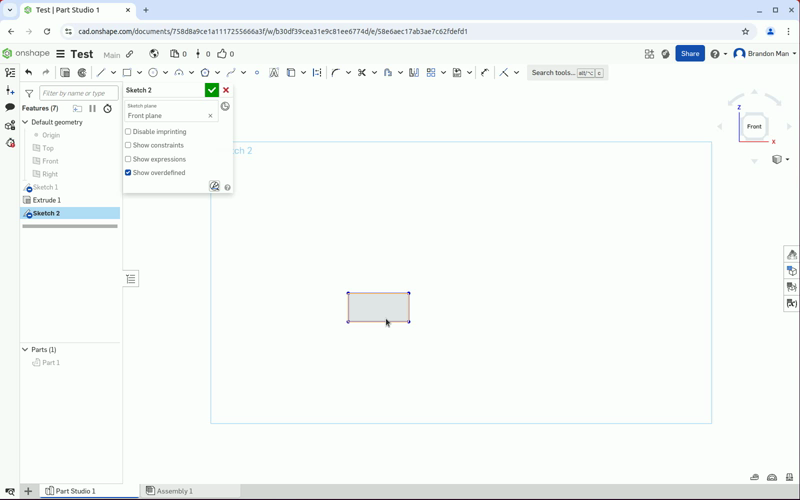
scroll(6)
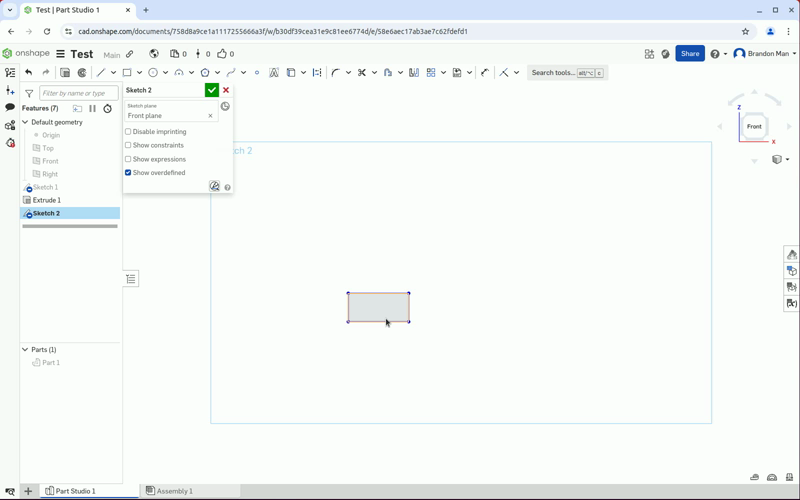
scroll(6)
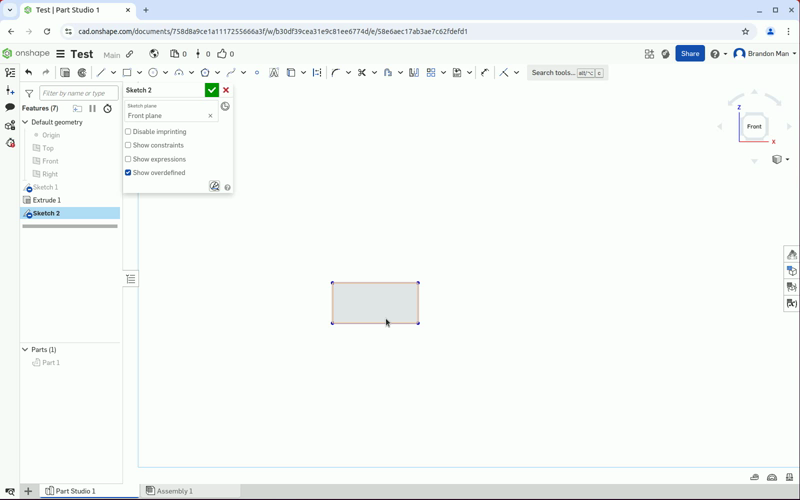
scroll(6)
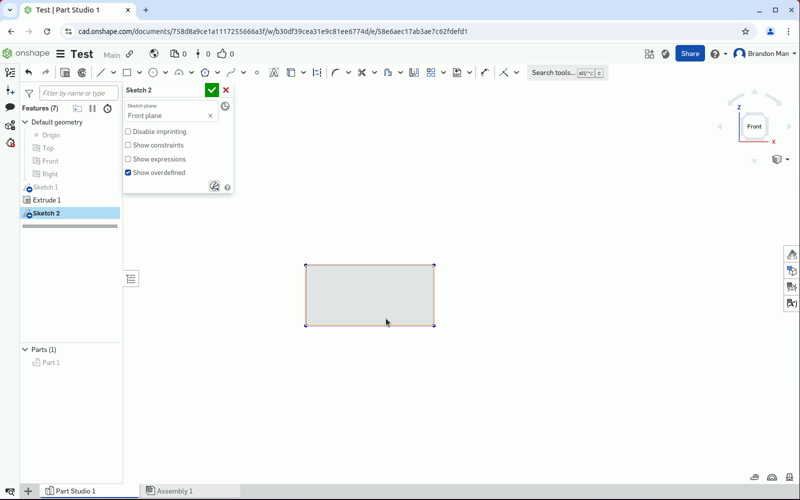
scroll(6)
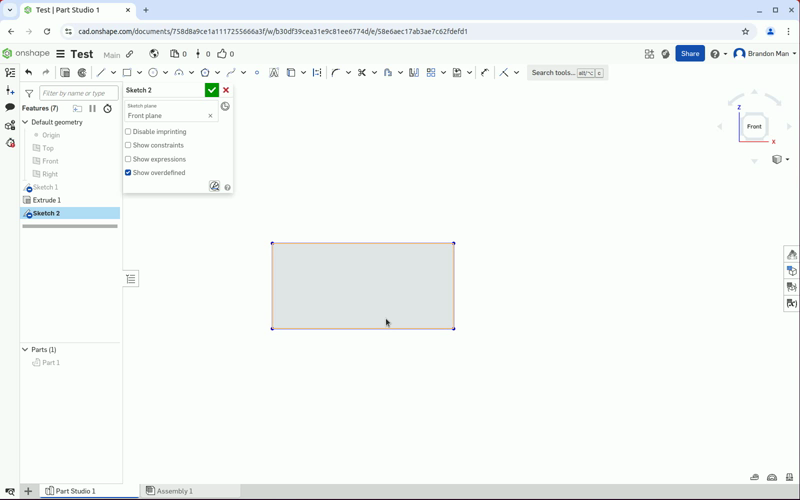
scroll(6)
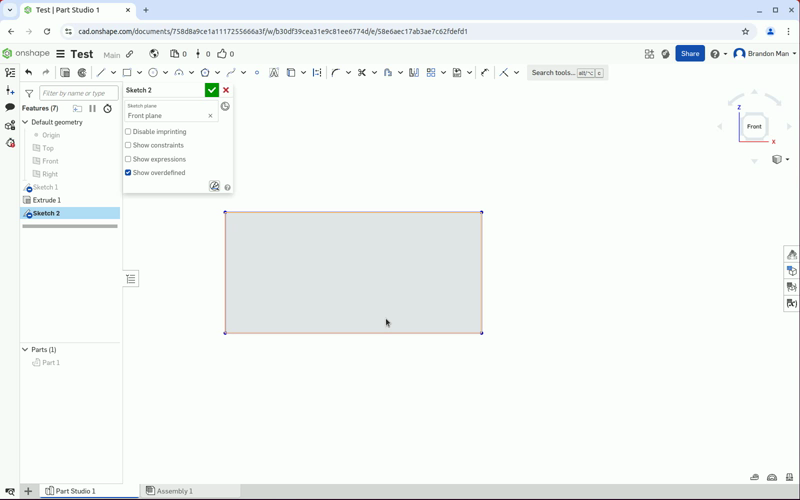
scroll(6)
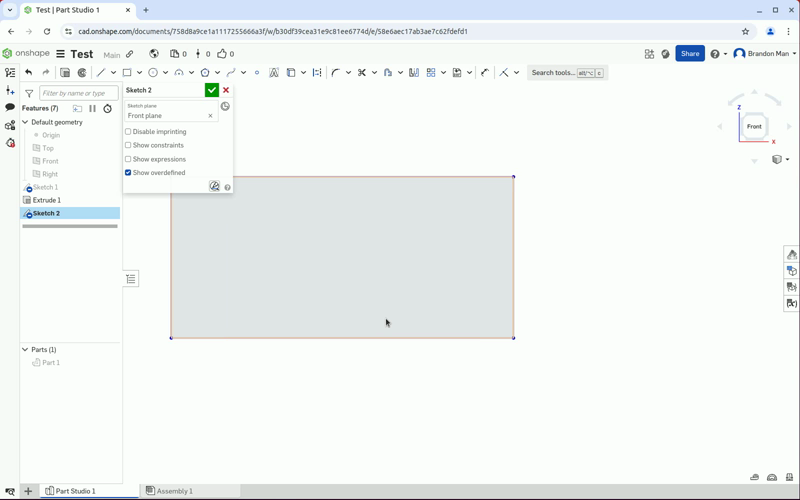
scroll(6)
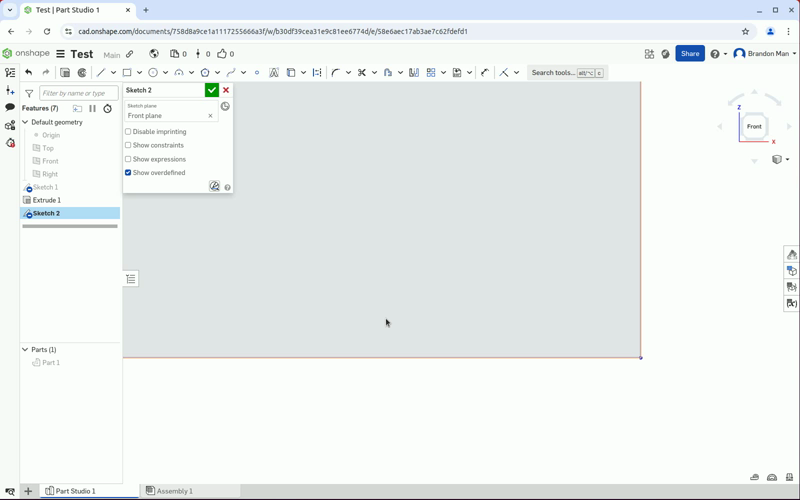
click(386, 318)
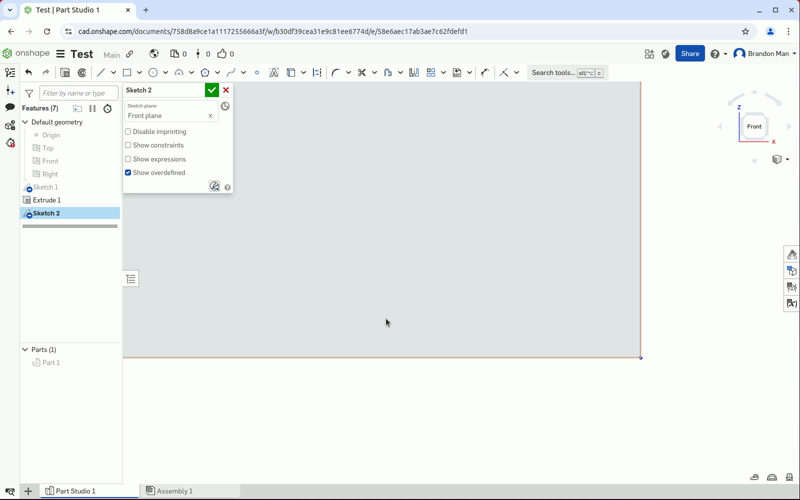
scroll(-6)
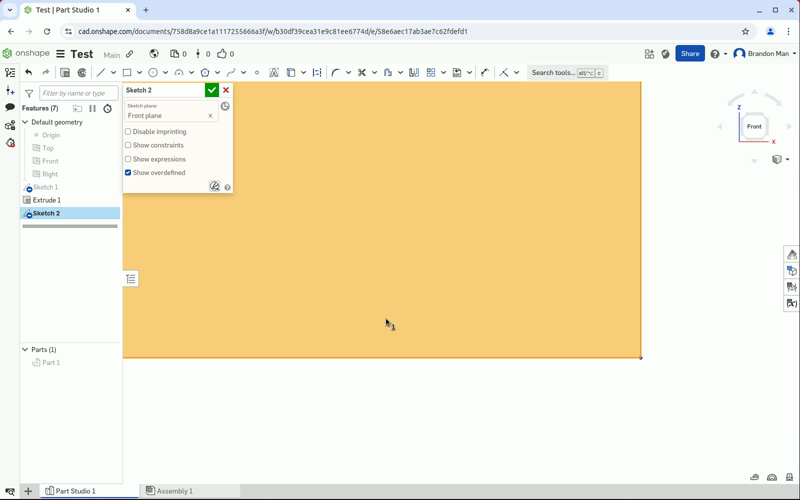
scroll(-6)
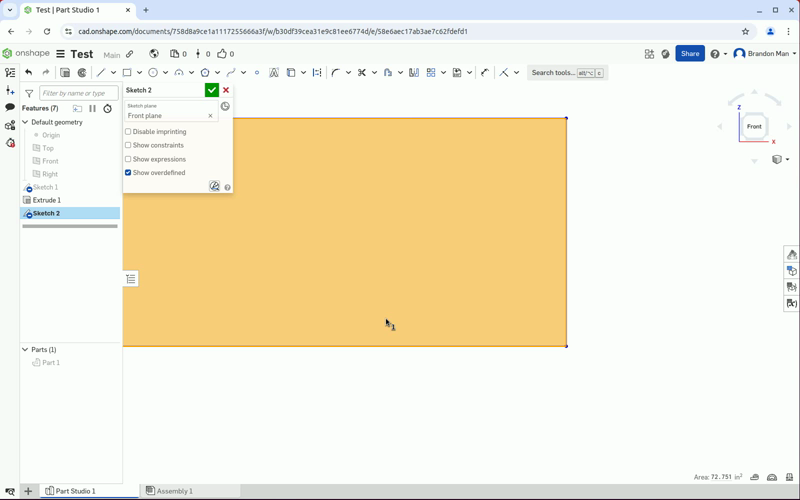
scroll(-6)
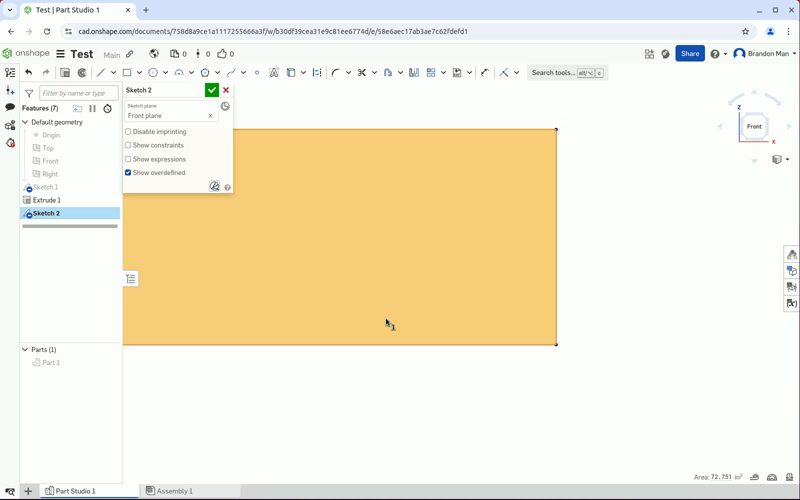
scroll(-6)
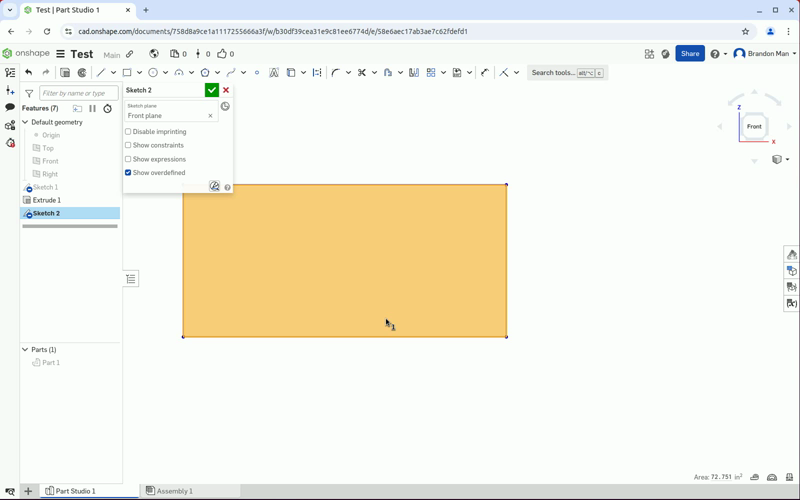
scroll(-6)
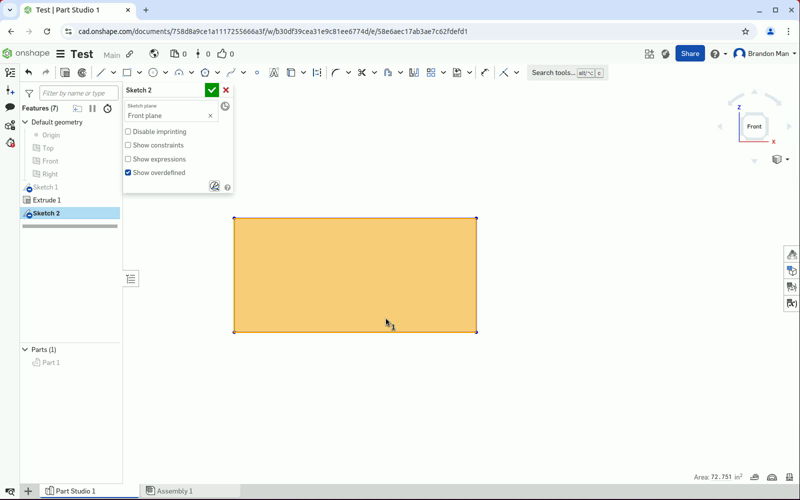
scroll(-6)
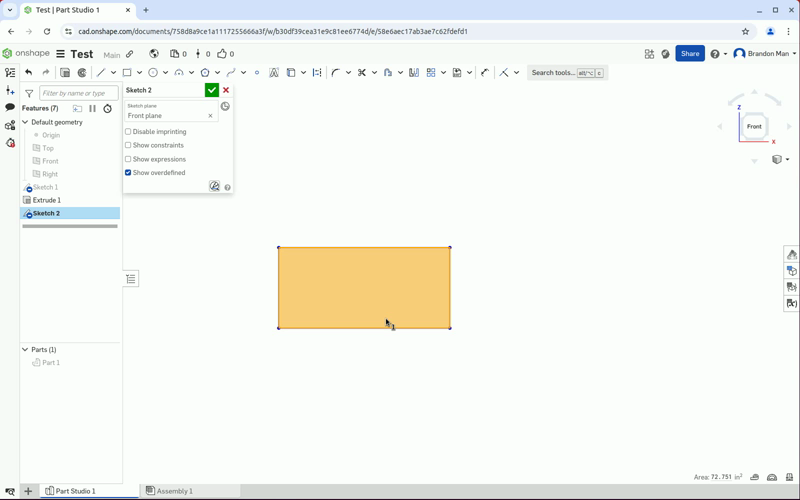
scroll(-6)
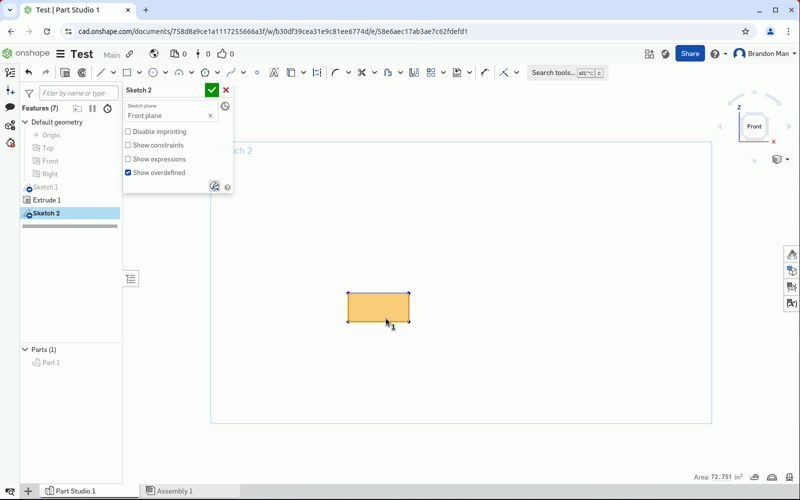
mouse_move(73, 352)
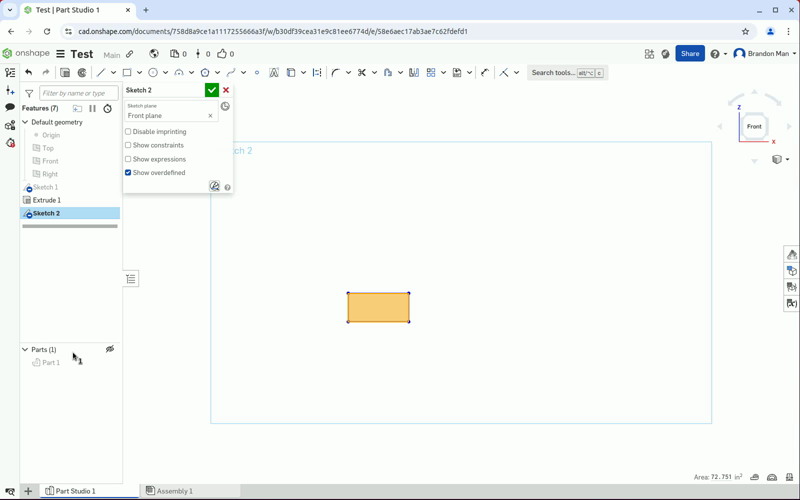
key(shift+y)
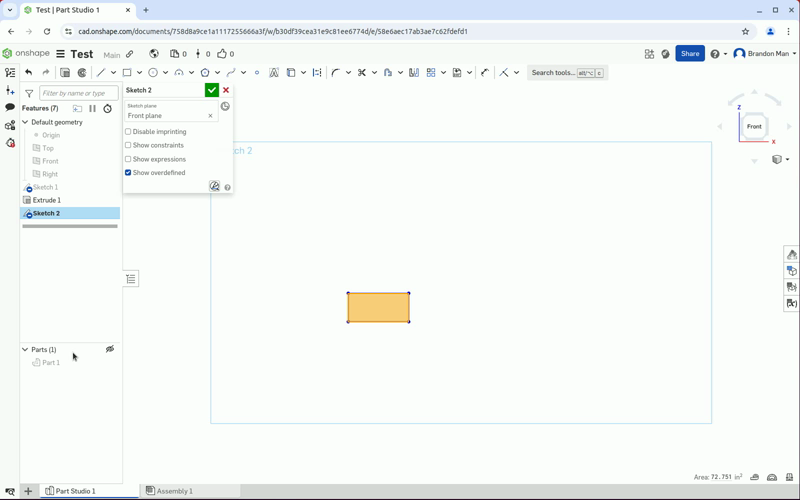
key(shift+e)
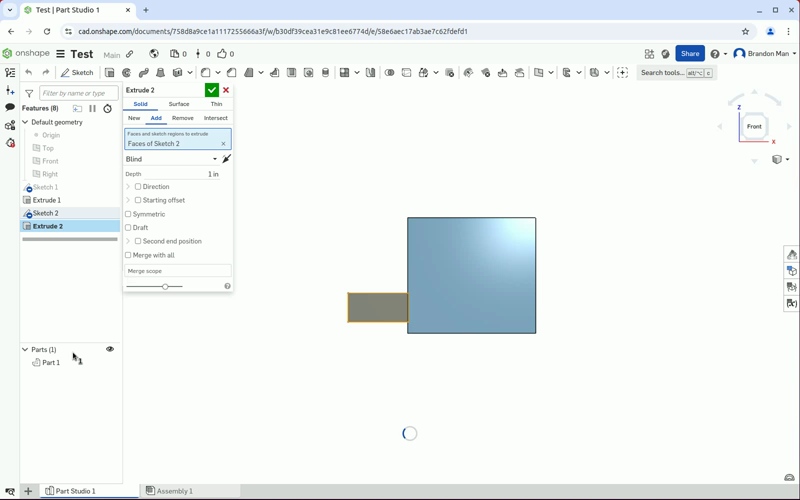
mouse_move(143, 106)
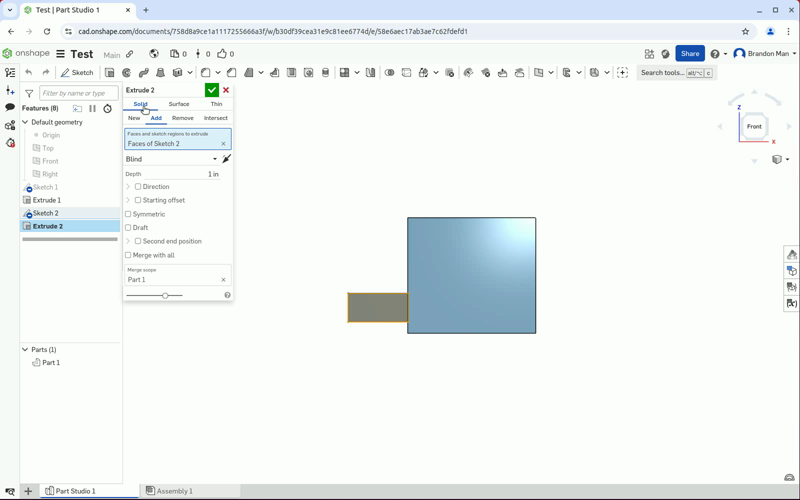
click(143, 106)
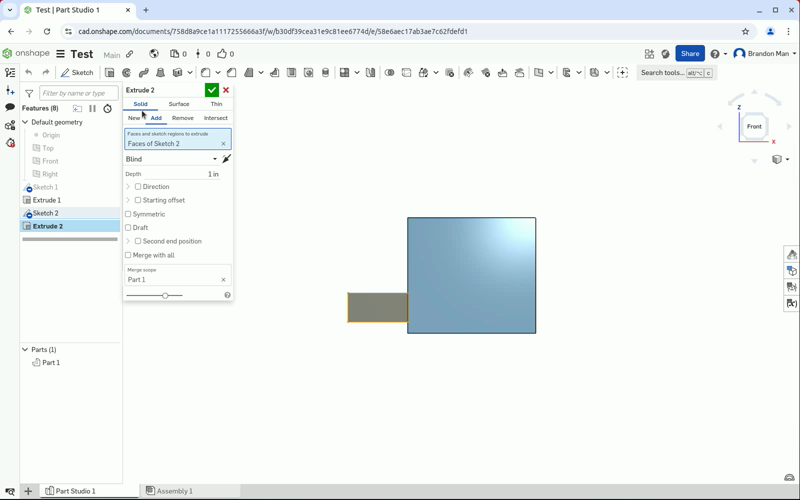
mouse_move(137, 120)
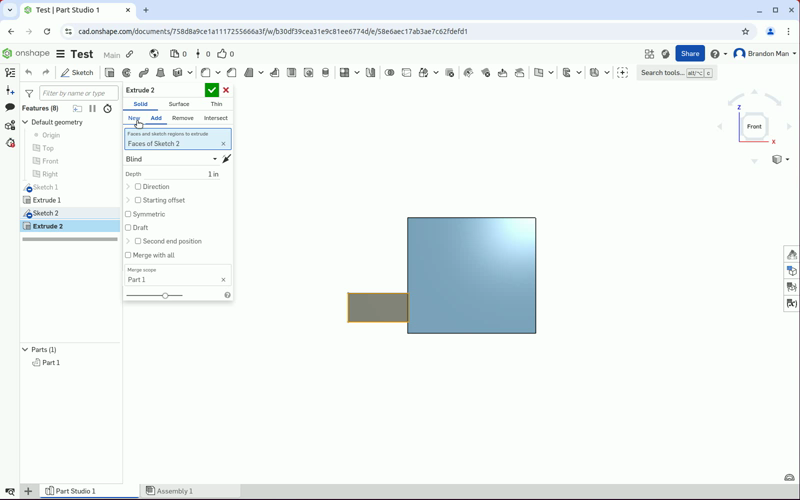
click(137, 120)
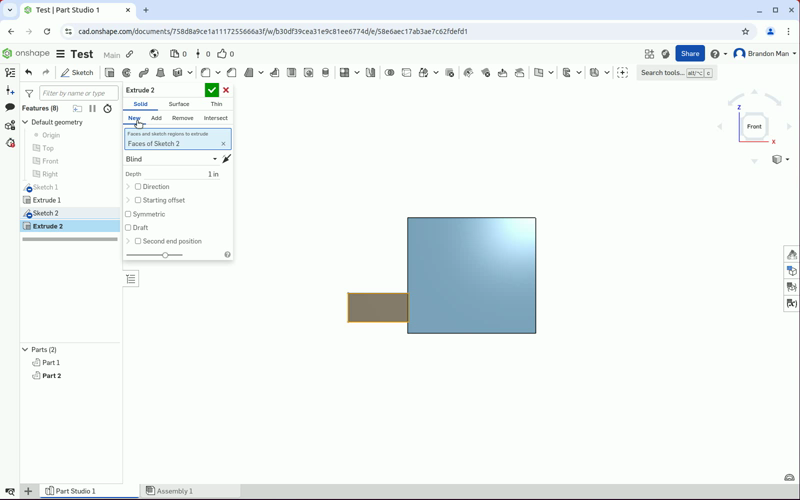
key(tab, 4)
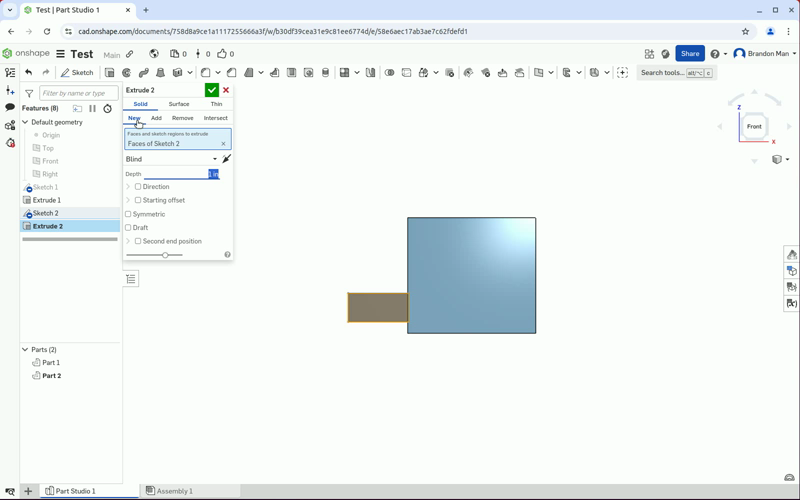
text(10.591)
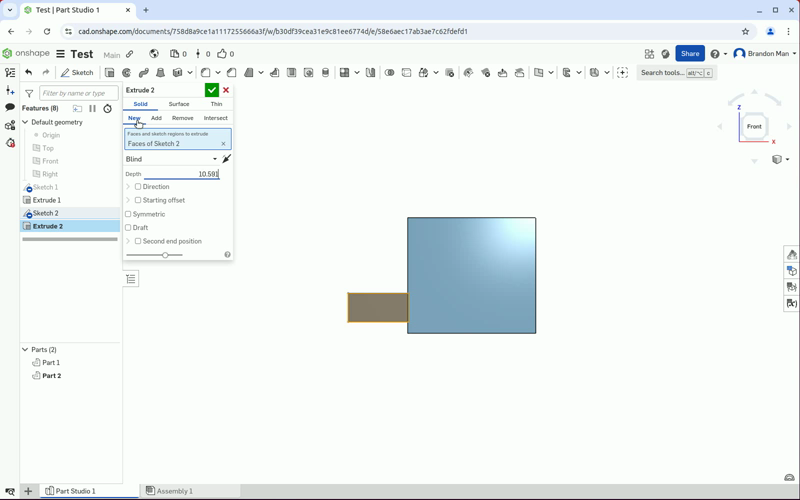
key(enter)
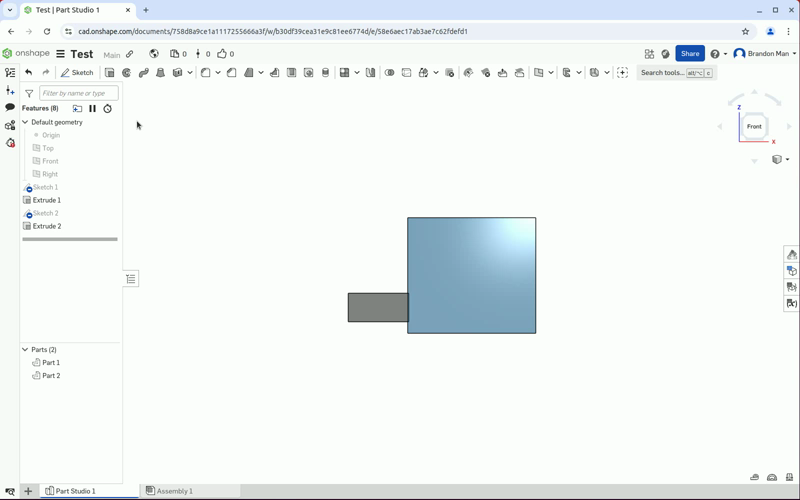
key(shift+h)
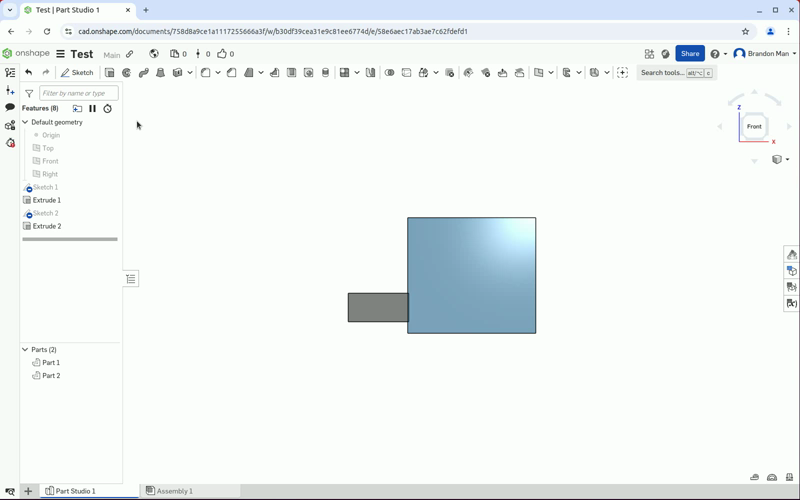
key(shift+h)
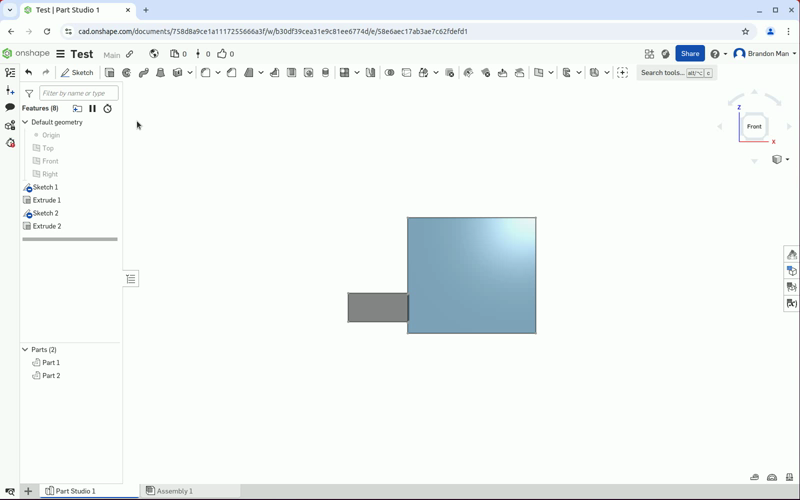
key(shift+7)
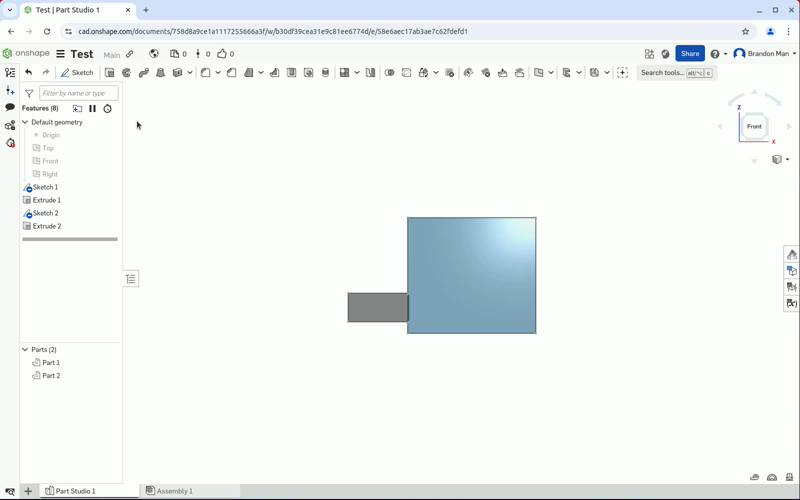
key(left, 2)
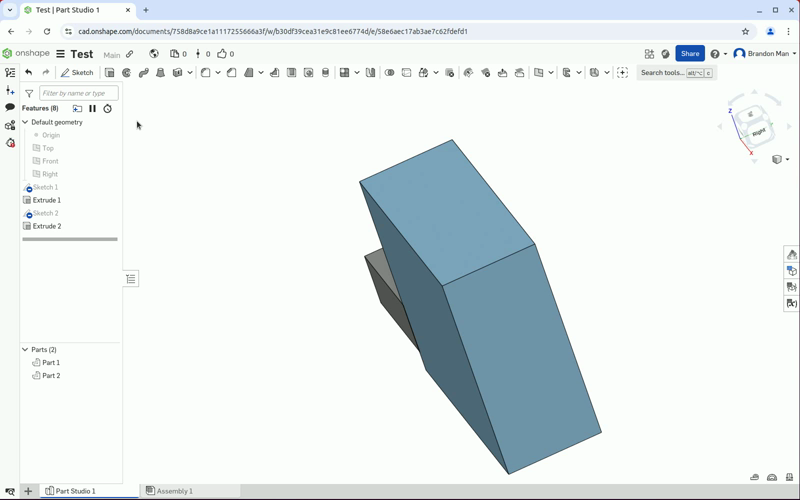
key(down, 2)
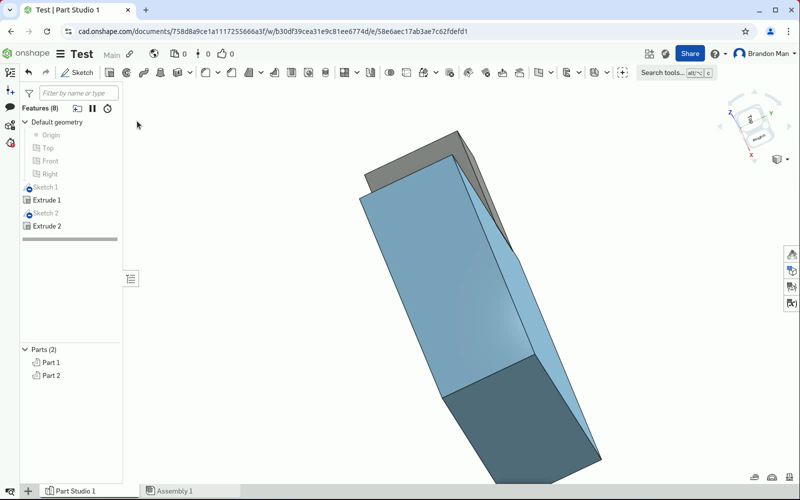
key(up, 2)
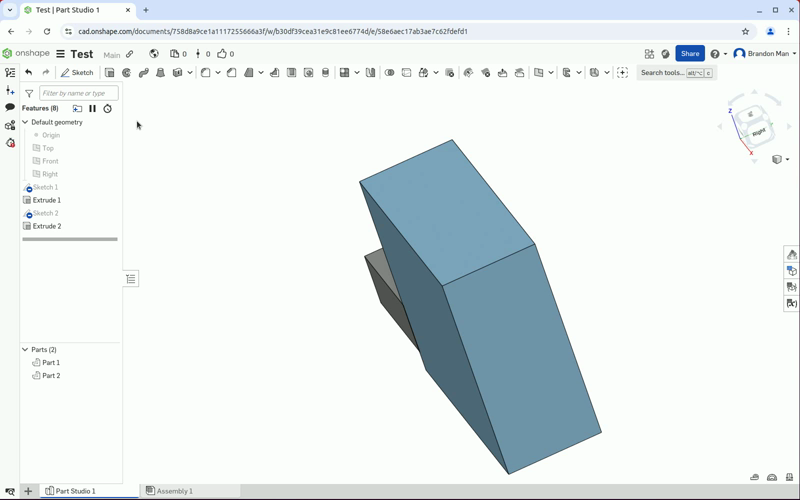
key(right, 2)
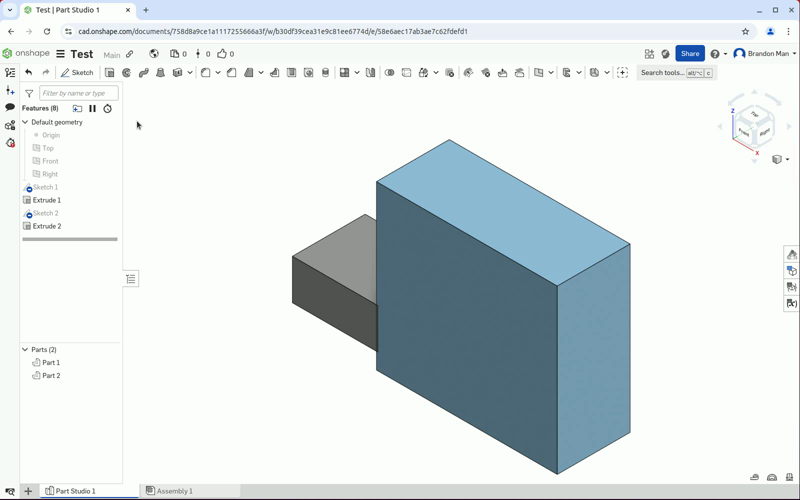
mouse_move(73, 189)
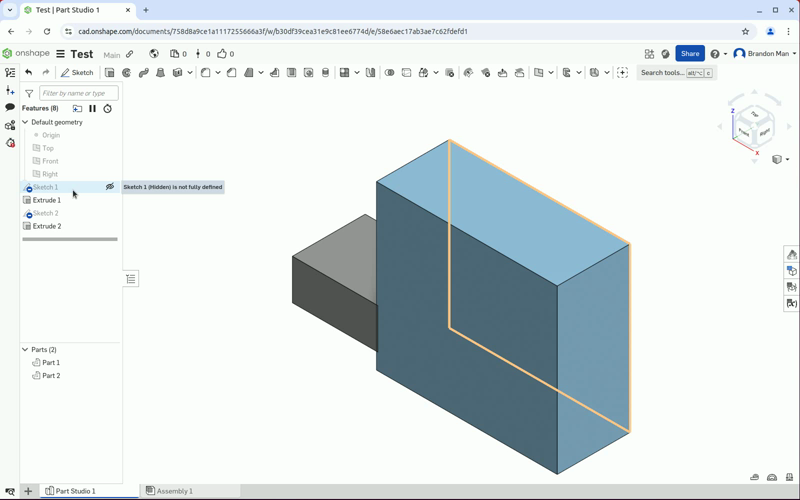
click(73, 189)